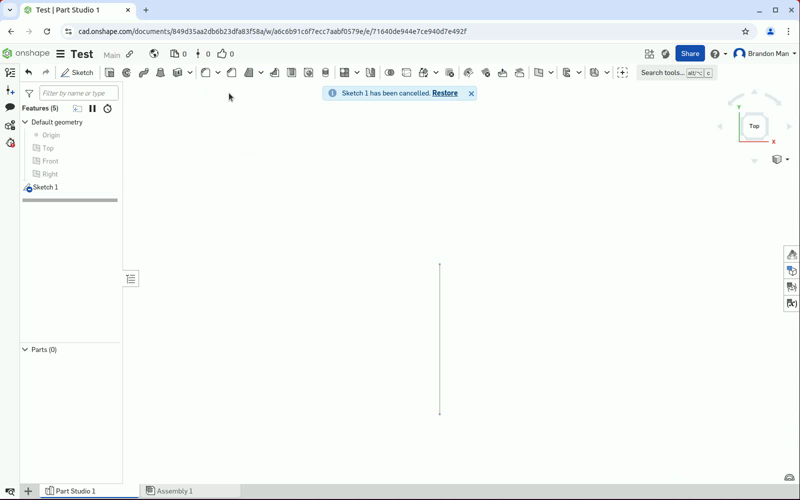
key(shift+h)
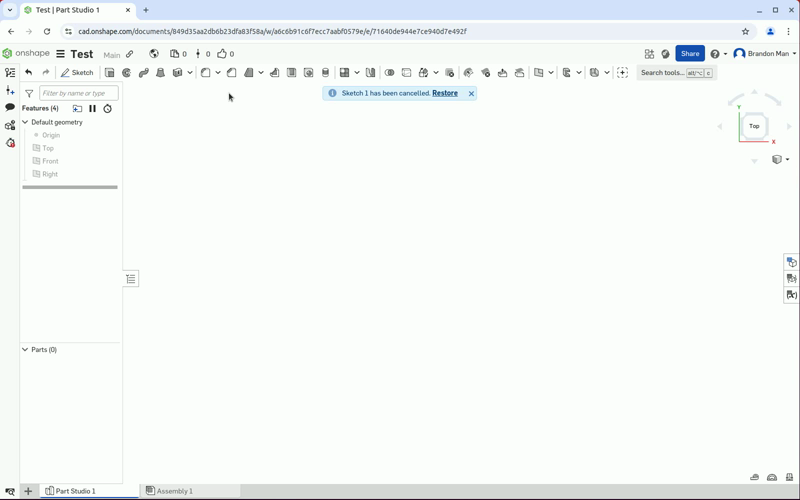
mouse_move(73, 352)
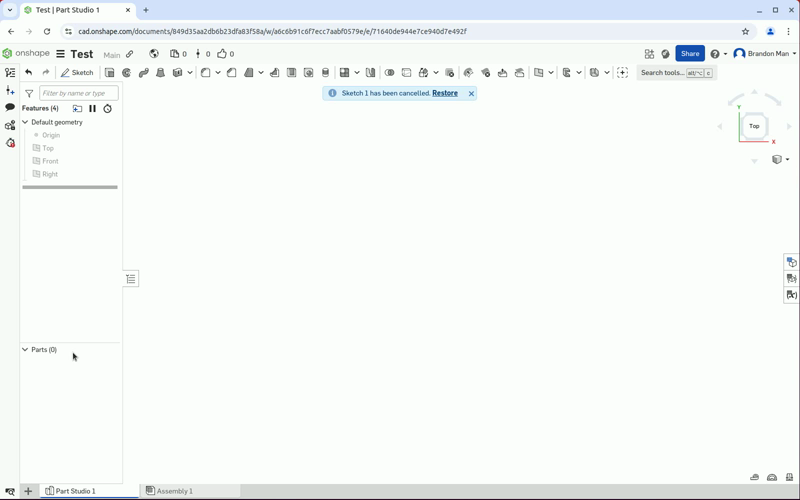
key(y)
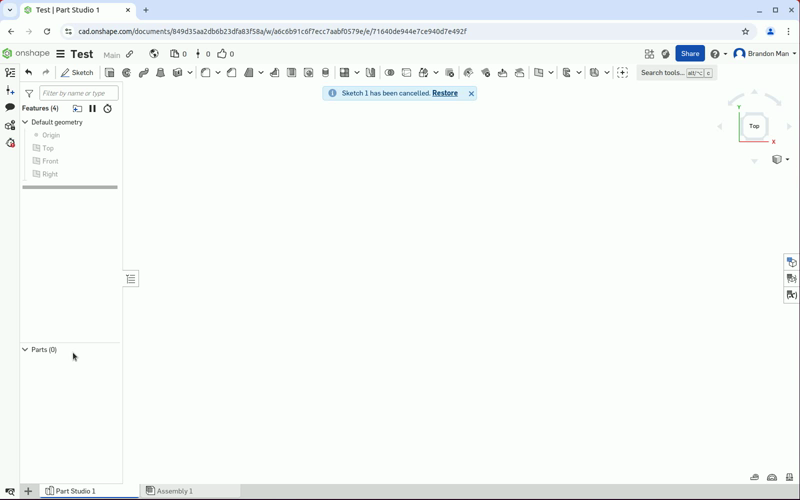
key(shift+p)
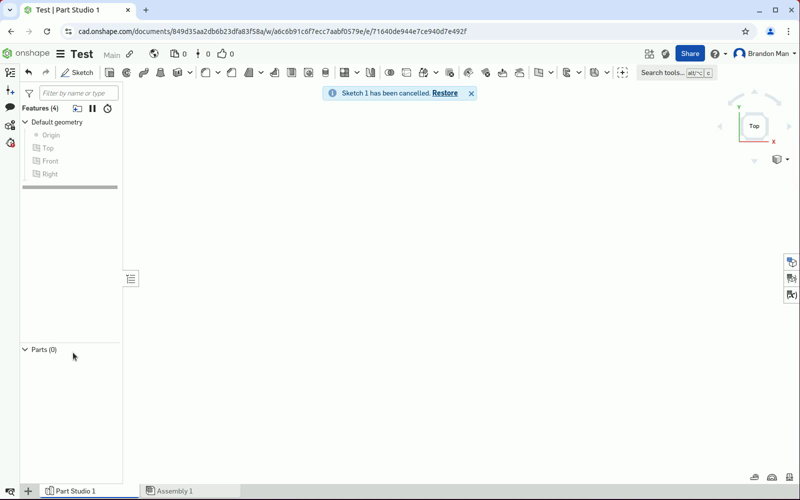
key(space)
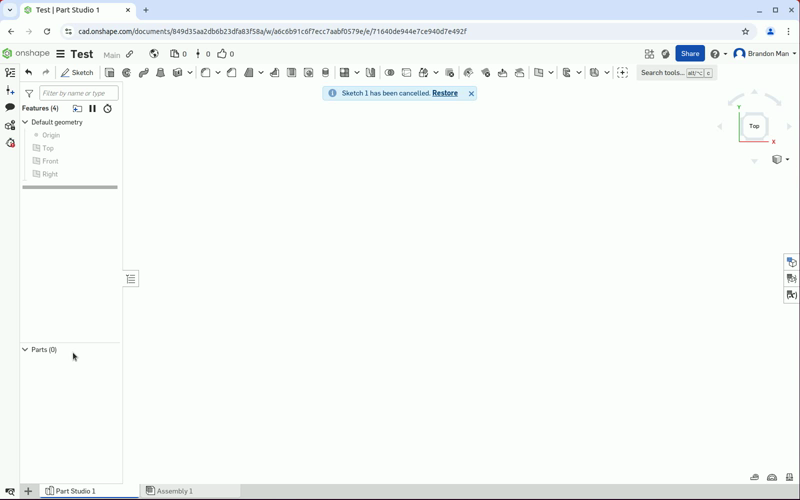
key_down(shift)
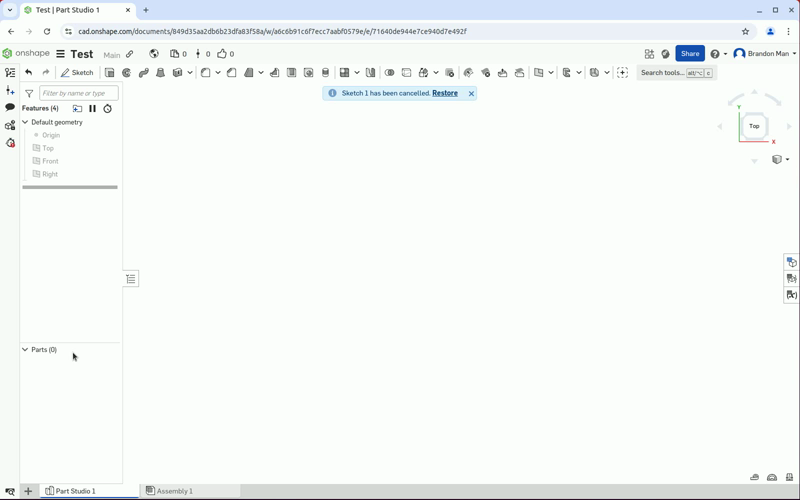
key(up)
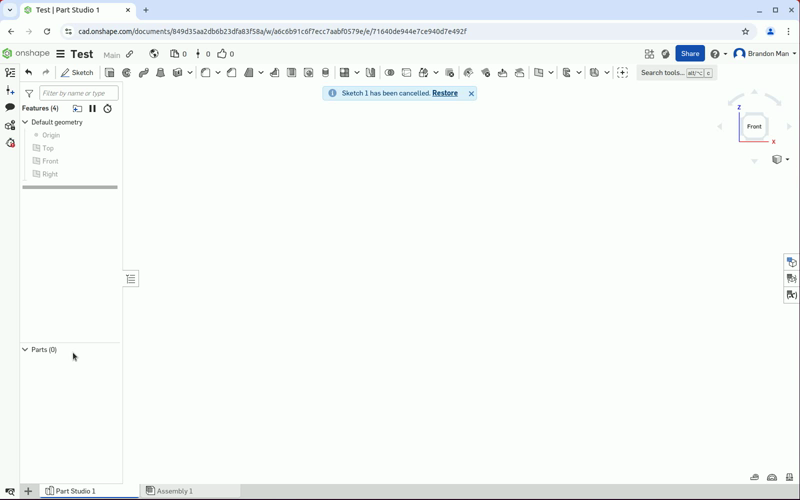
key_up(shift)
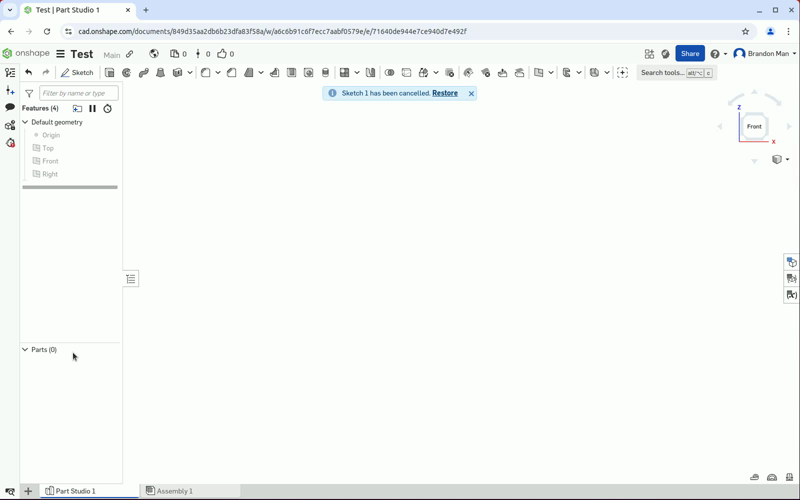
key(space)
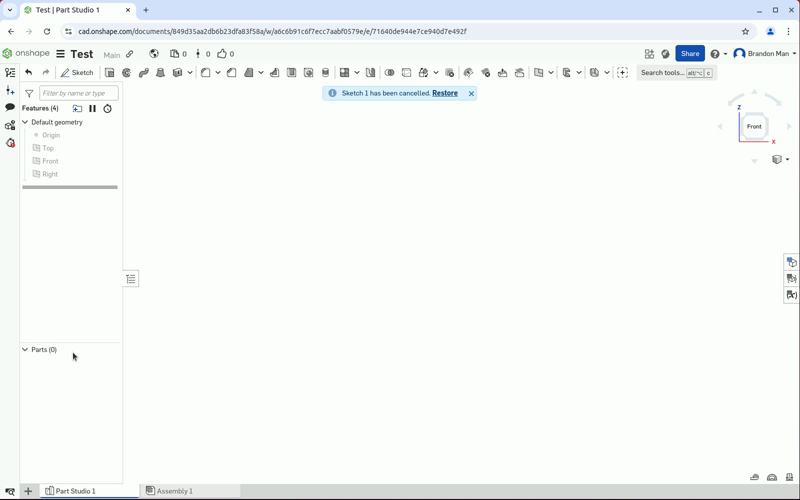
key_down(shift)
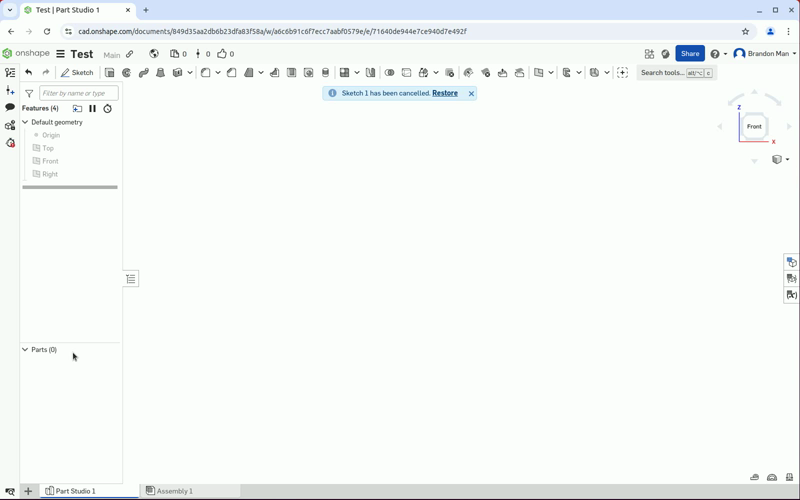
key(left)
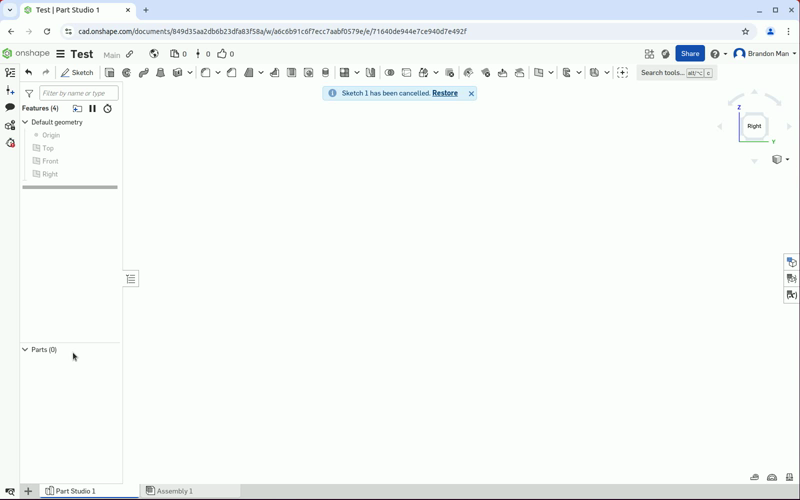
key_up(shift)
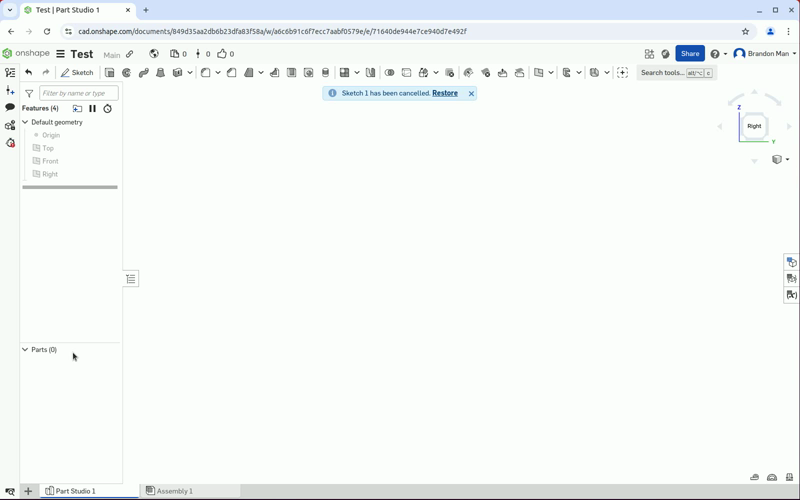
mouse_move(73, 352)
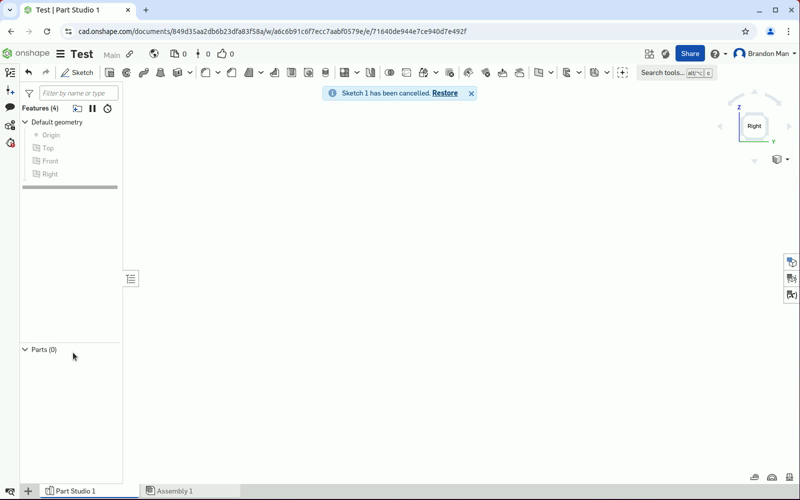
key(shift+y)
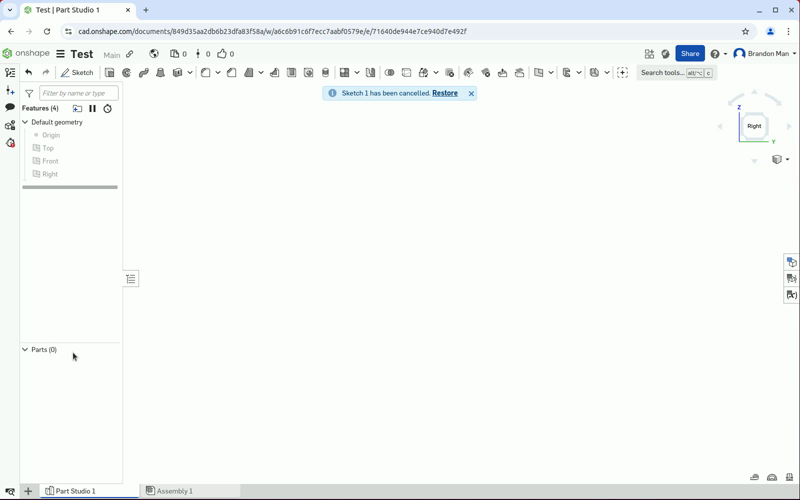
key(shift+s)
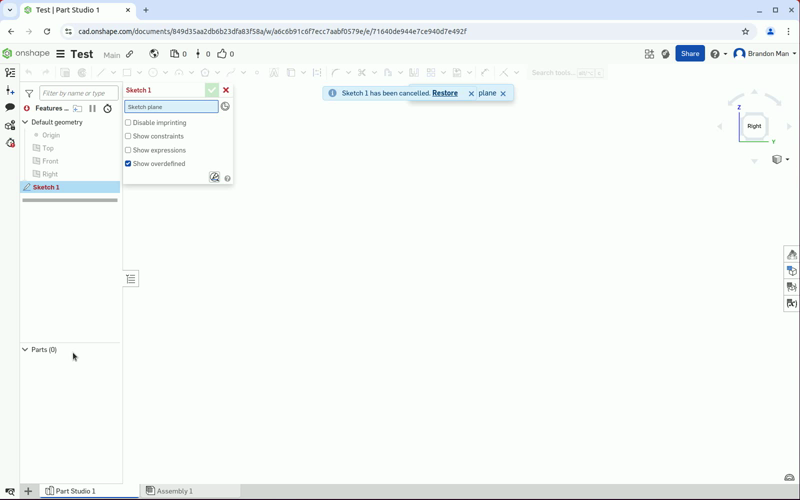
mouse_move(73, 176)
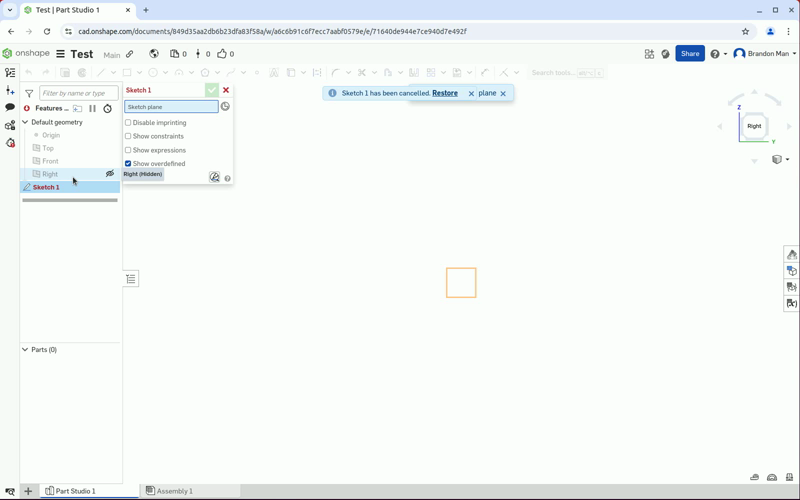
click(73, 176)
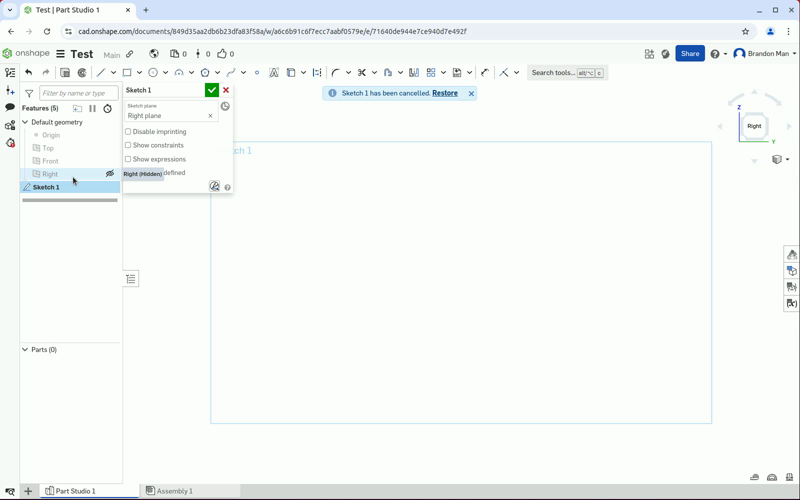
mouse_move(73, 352)
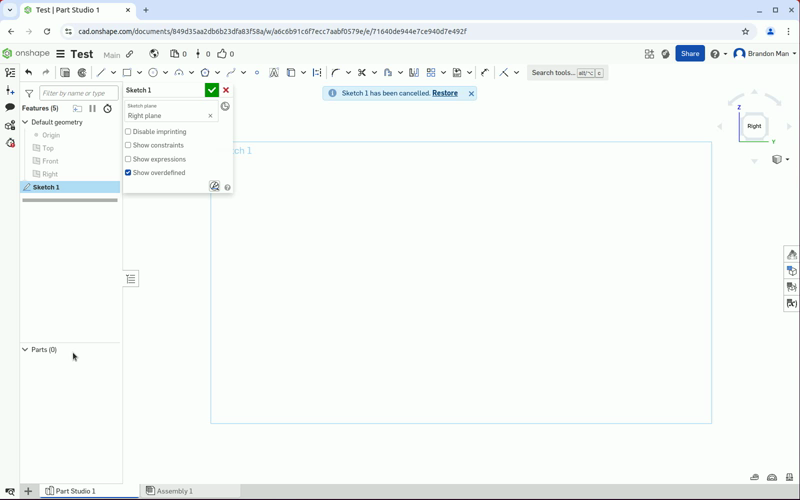
key(y)
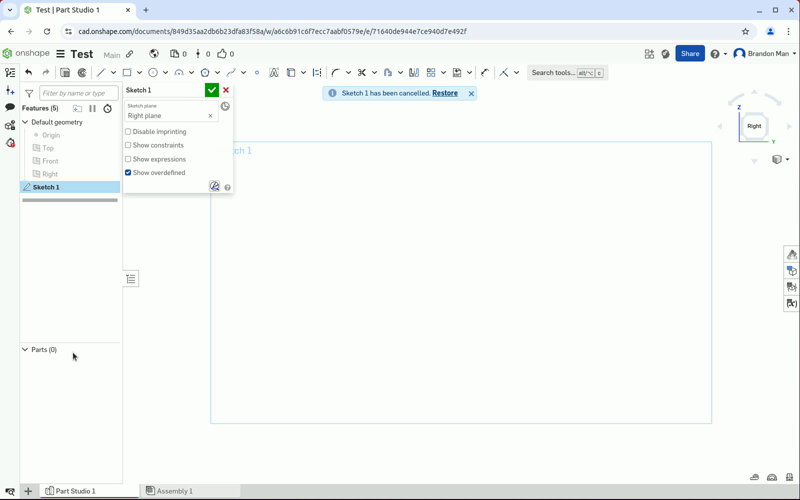
key(l)
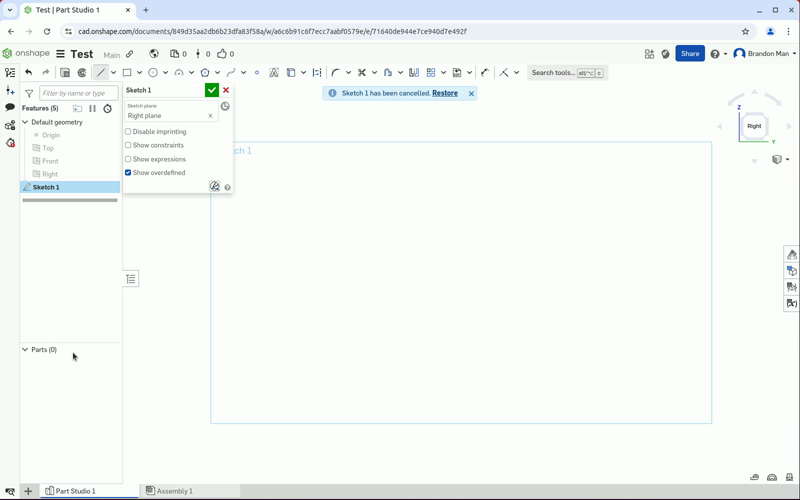
key_down(shift)
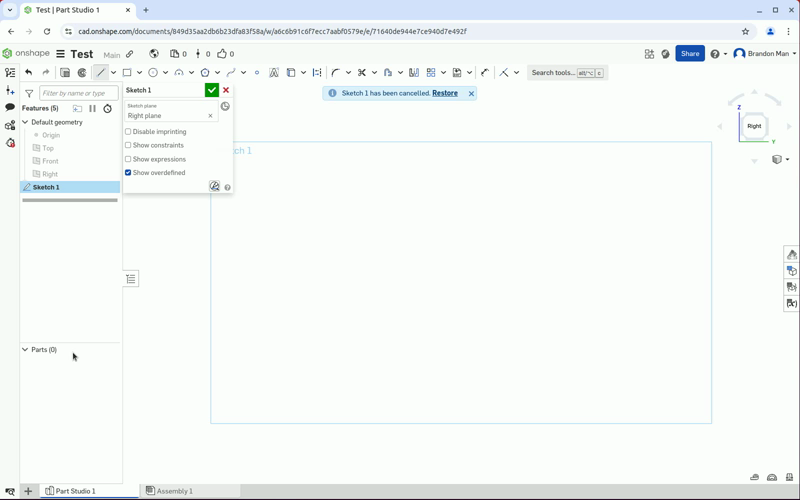
mouse_move(460, 282)
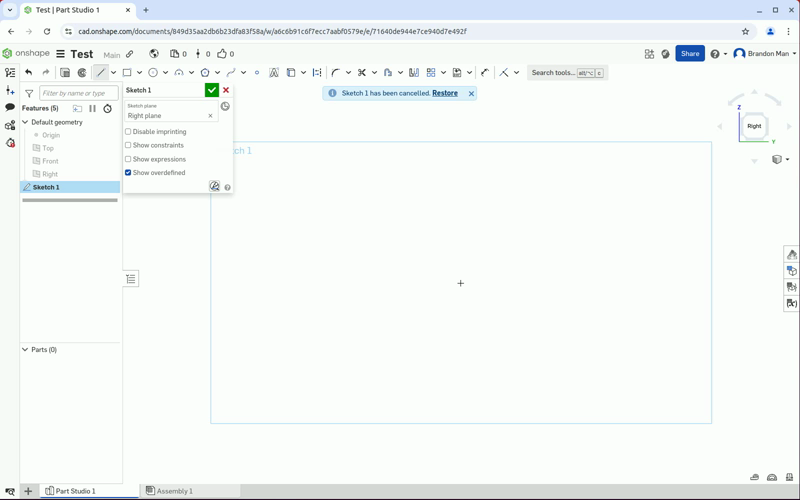
click(460, 282)
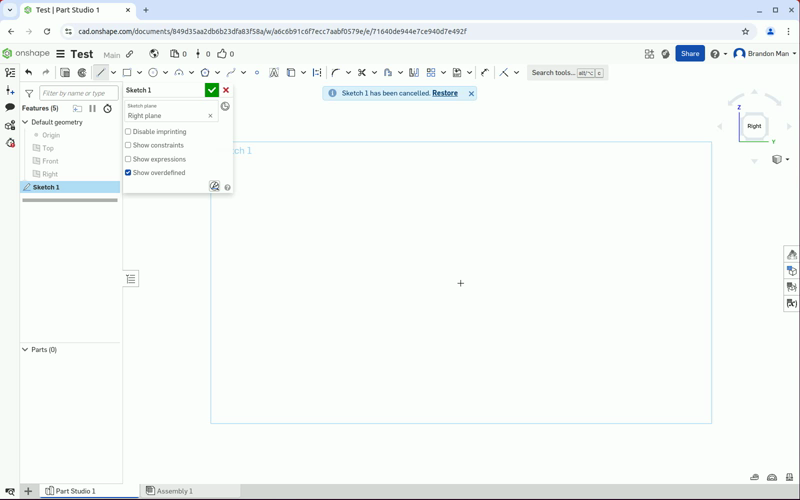
key_up(shift)
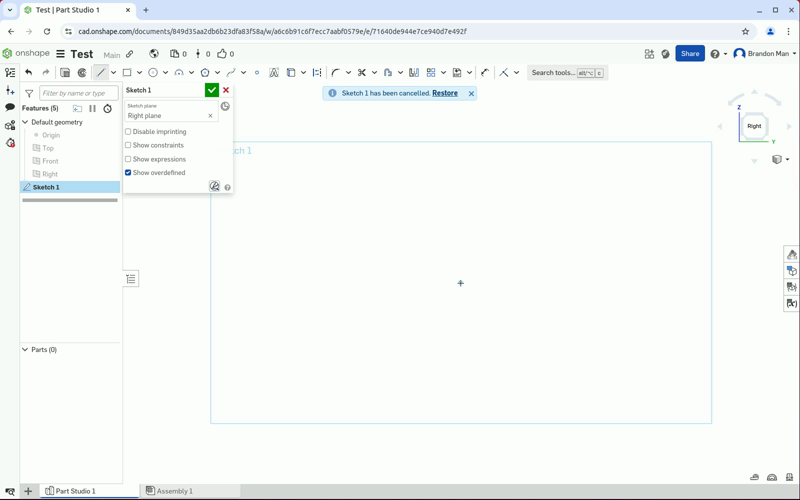
key_down(shift)
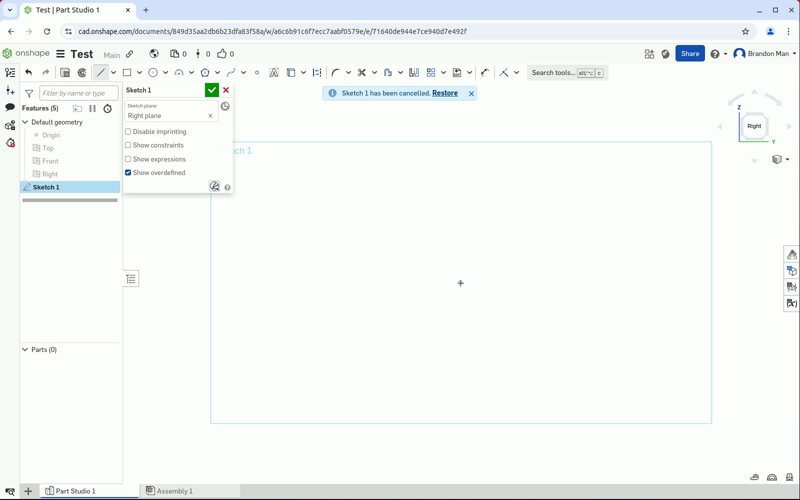
mouse_move(526, 282)
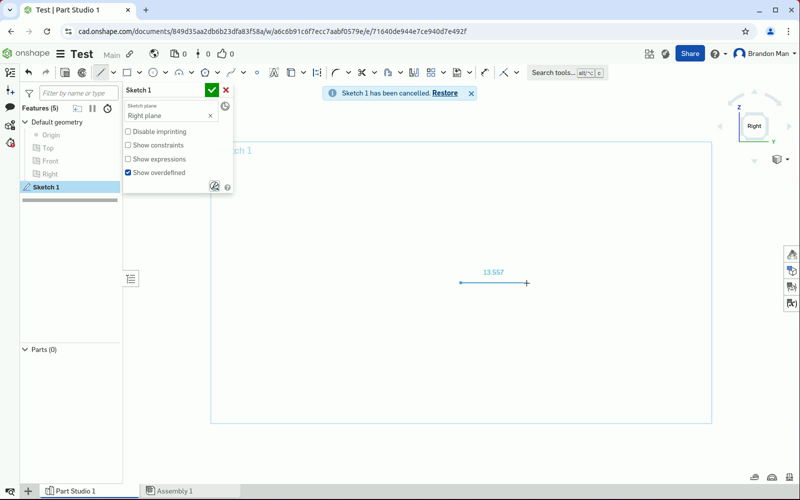
click(526, 282)
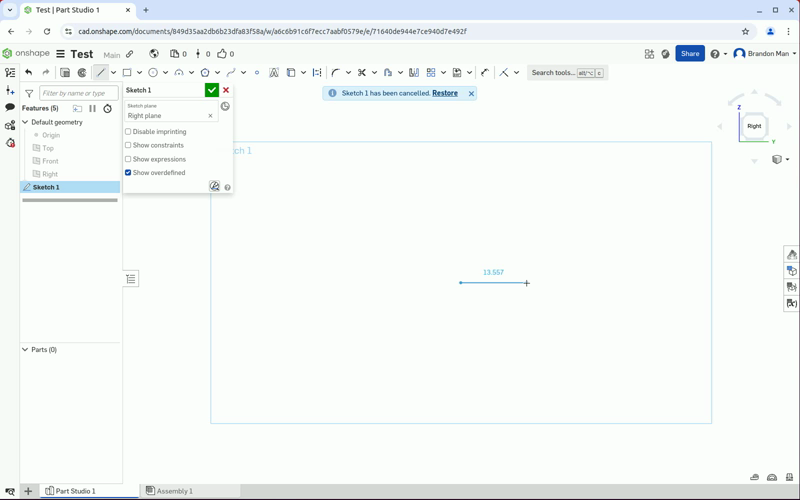
key_up(shift)
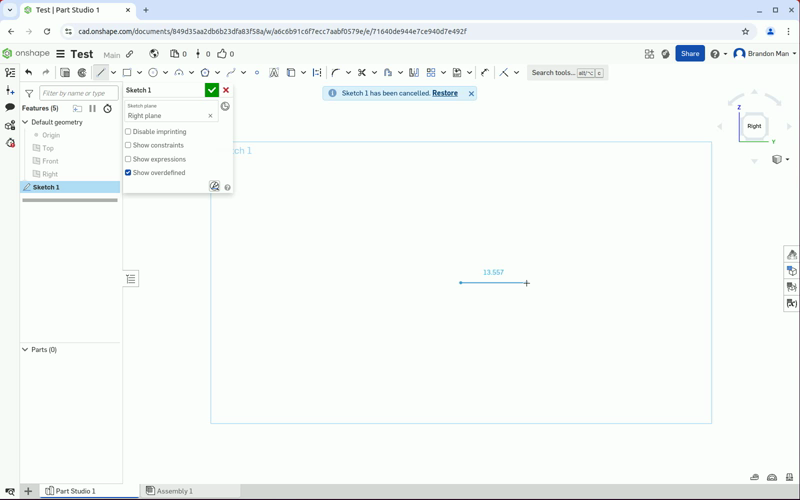
key_down(shift)
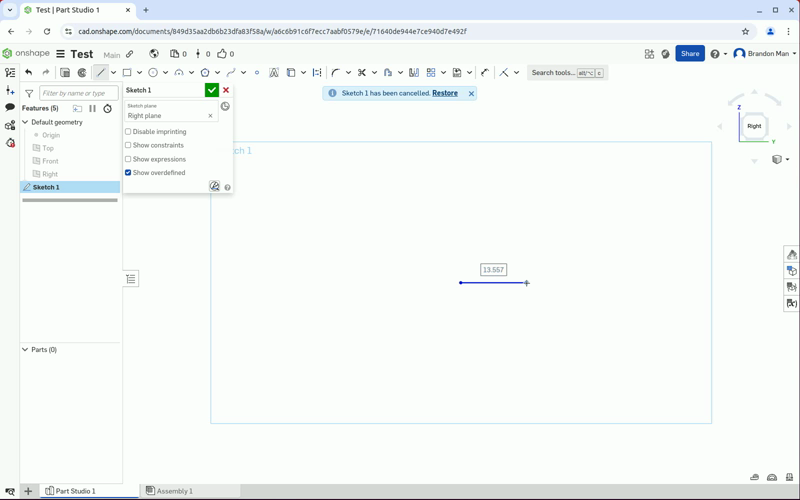
mouse_move(526, 216)
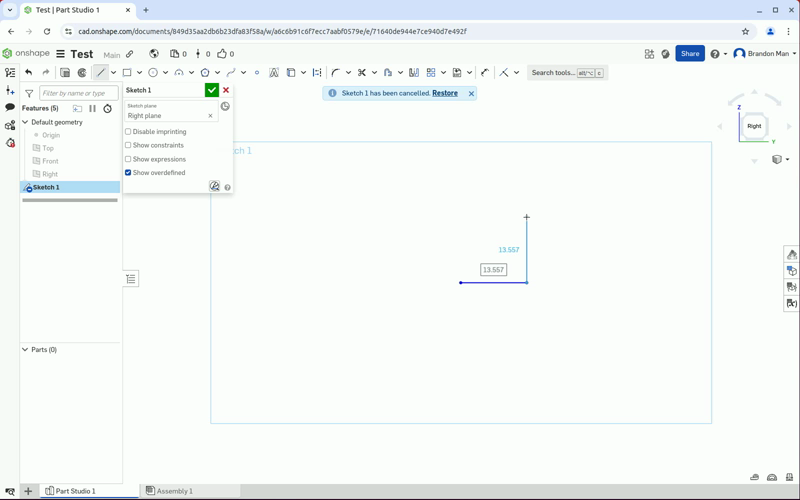
click(526, 216)
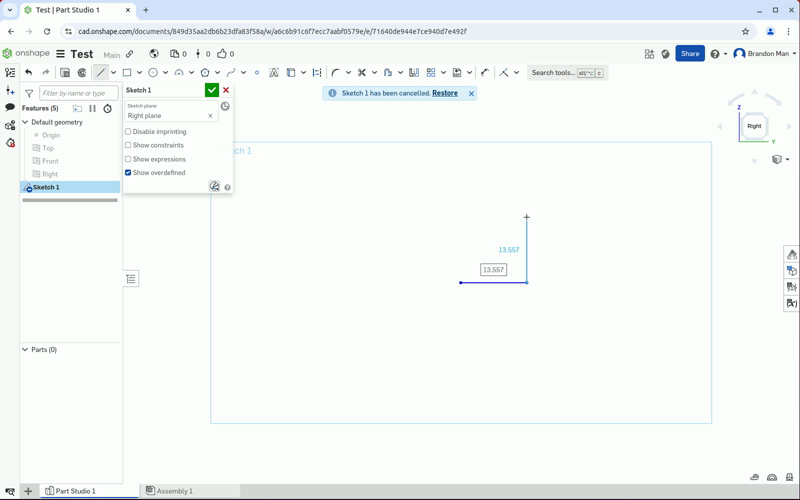
key_up(shift)
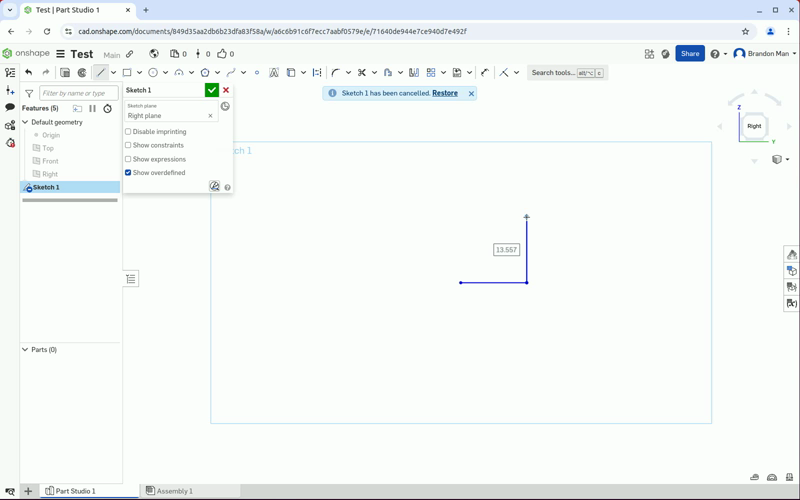
key_down(shift)
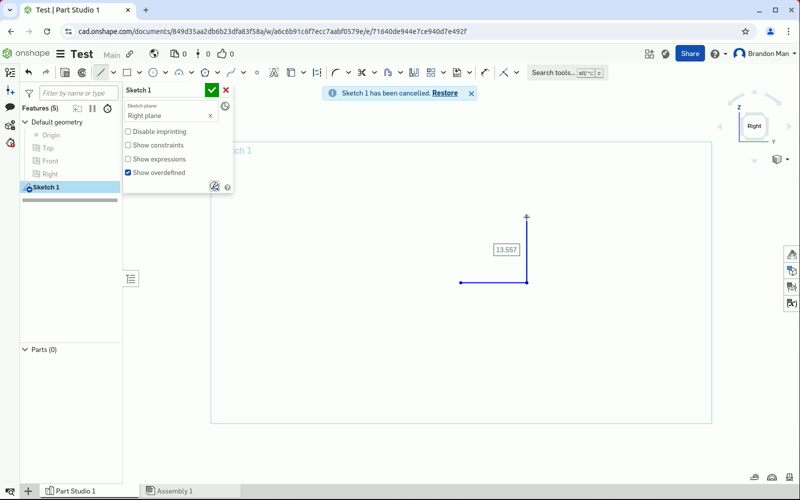
mouse_move(460, 216)
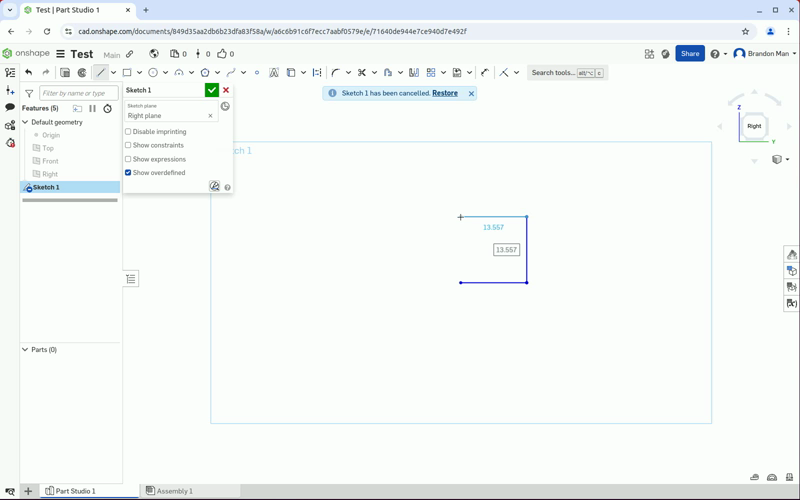
click(460, 216)
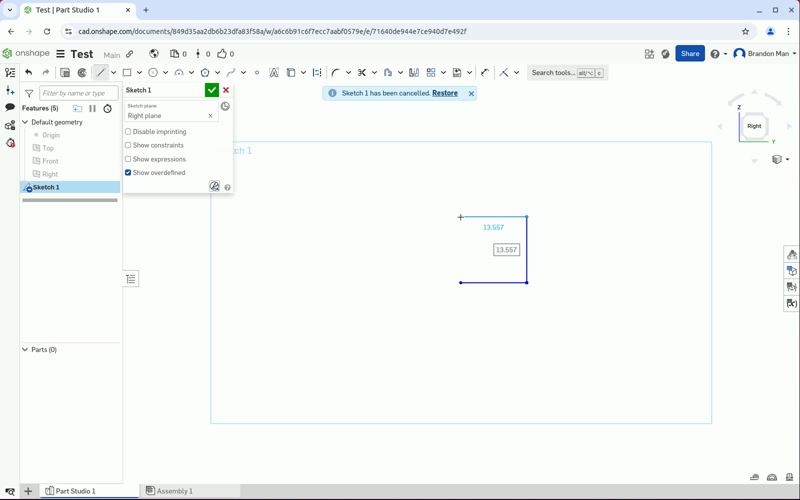
key_up(shift)
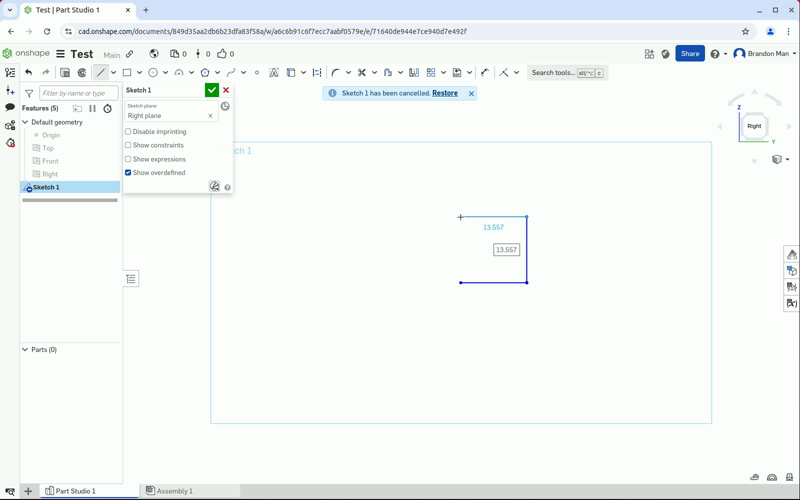
key_down(shift)
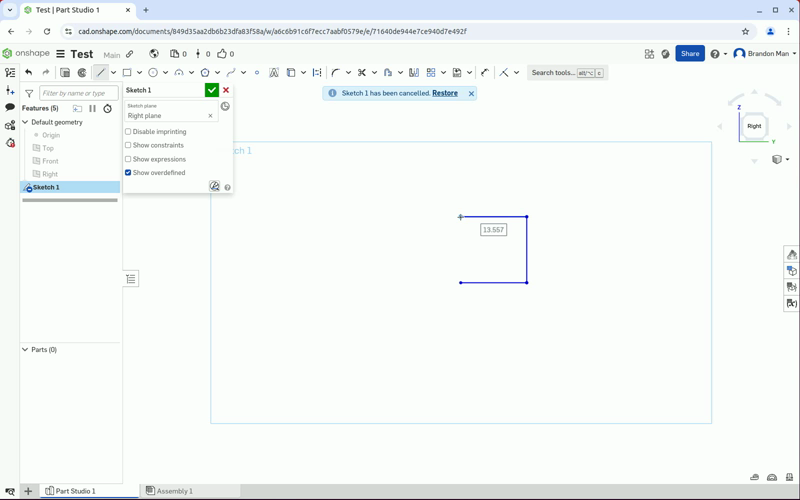
mouse_move(460, 282)
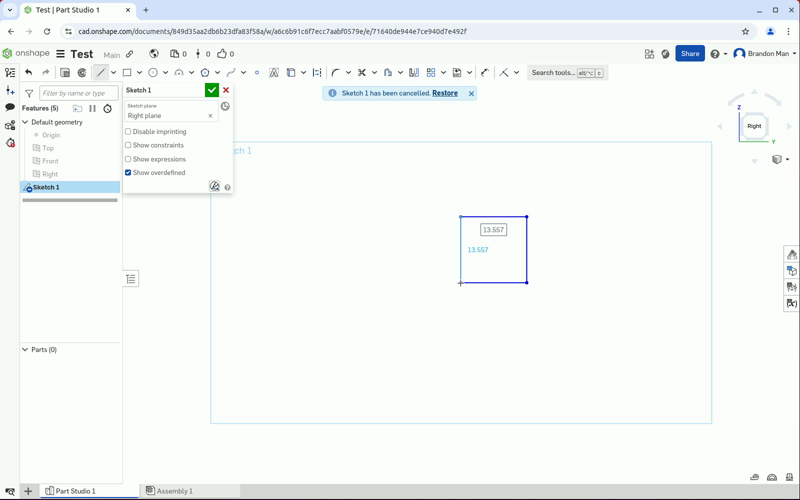
key_up(shift)
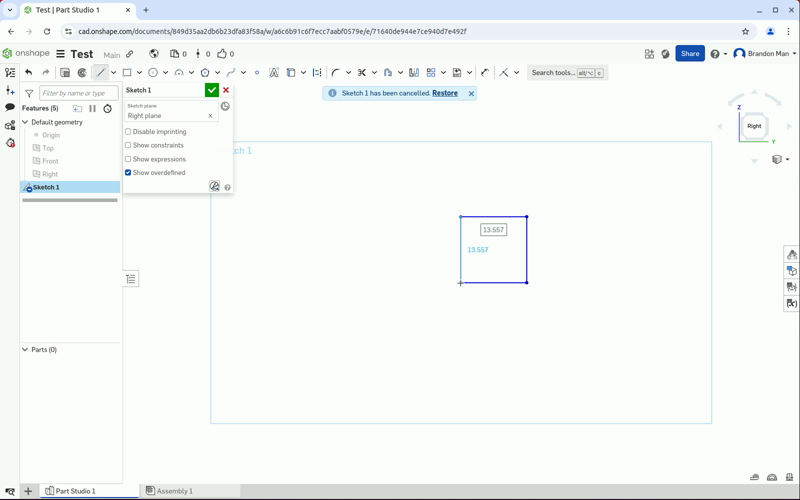
click(460, 282)
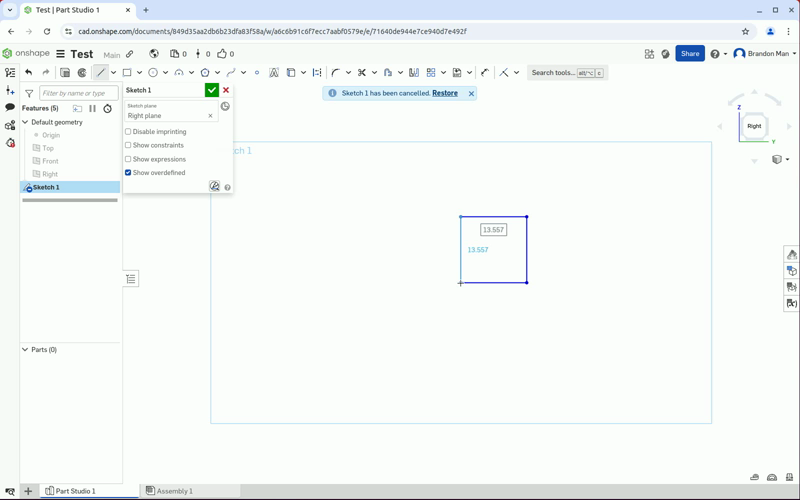
key(esc)
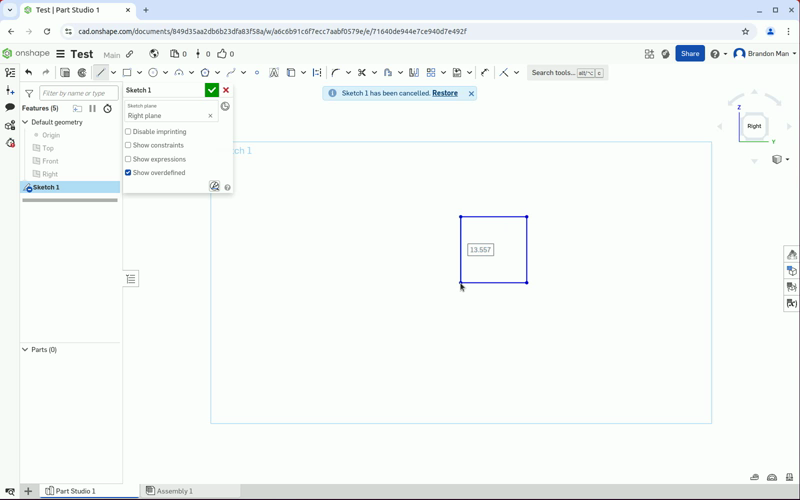
mouse_move(498, 276)
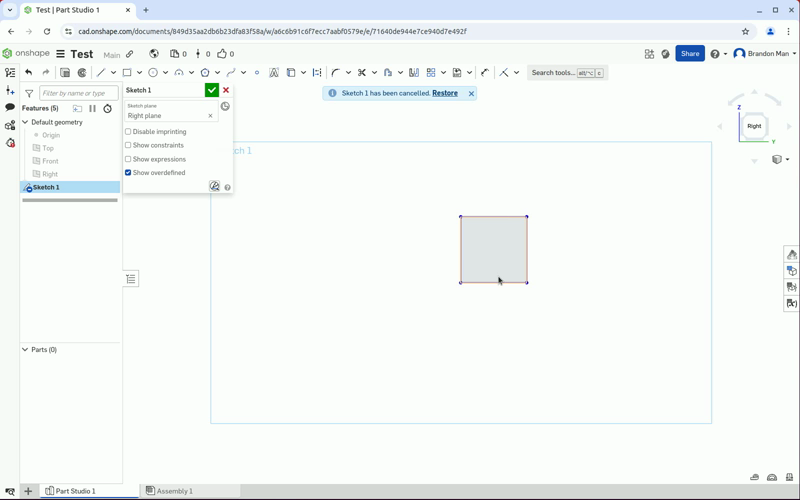
click(498, 276)
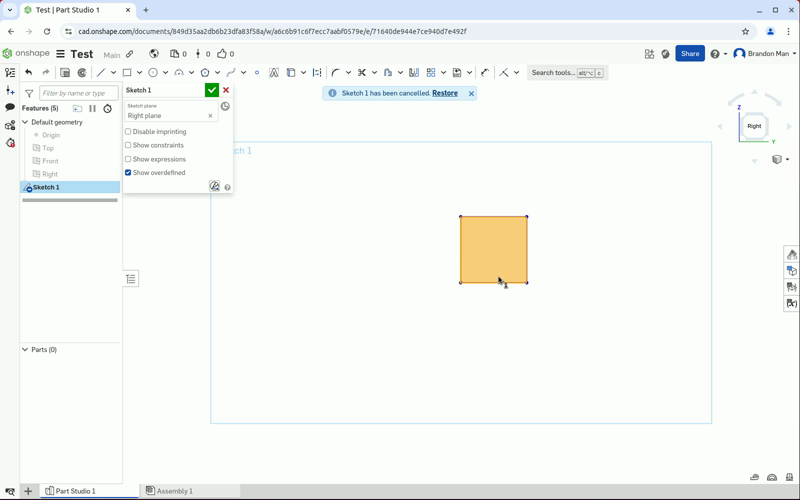
mouse_move(73, 352)
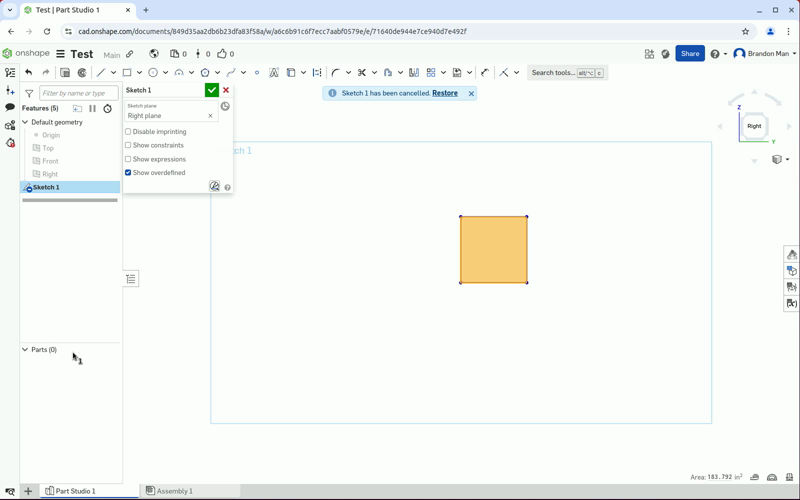
key(shift+y)
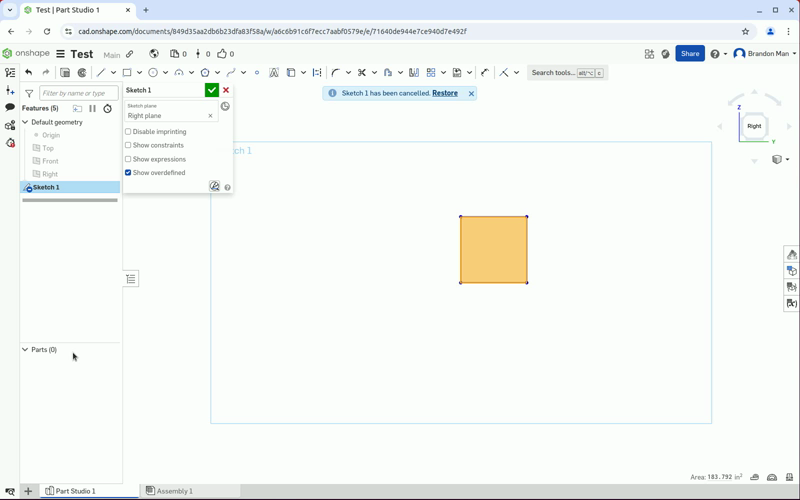
key(shift+e)
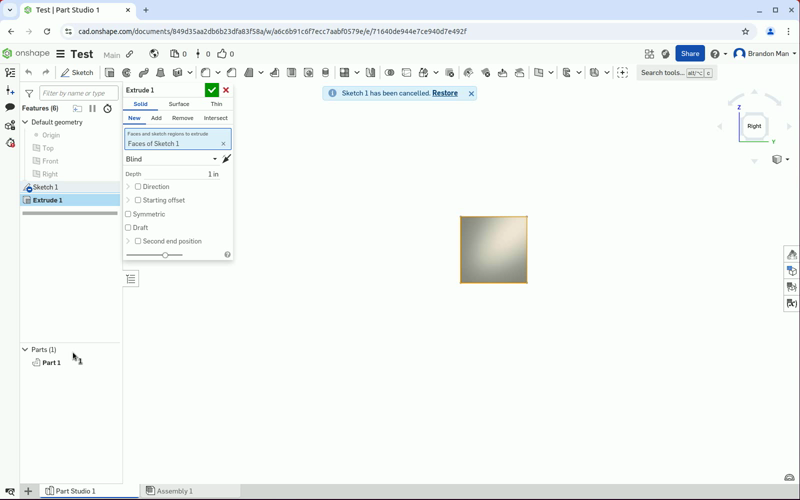
mouse_move(143, 106)
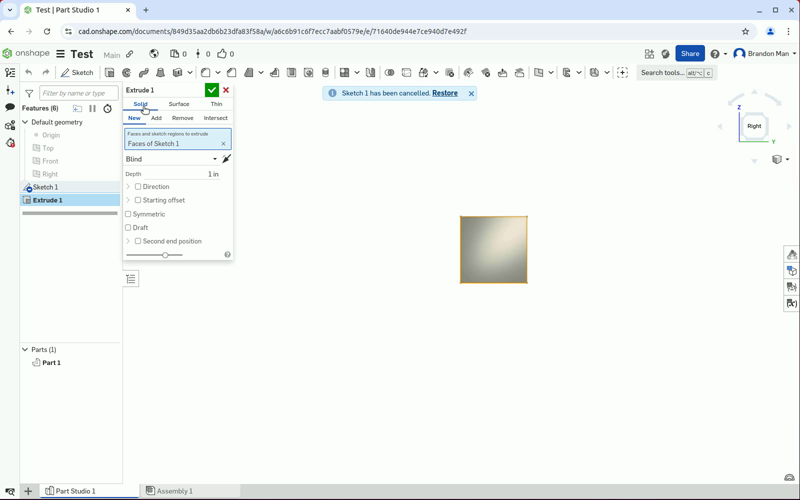
click(143, 106)
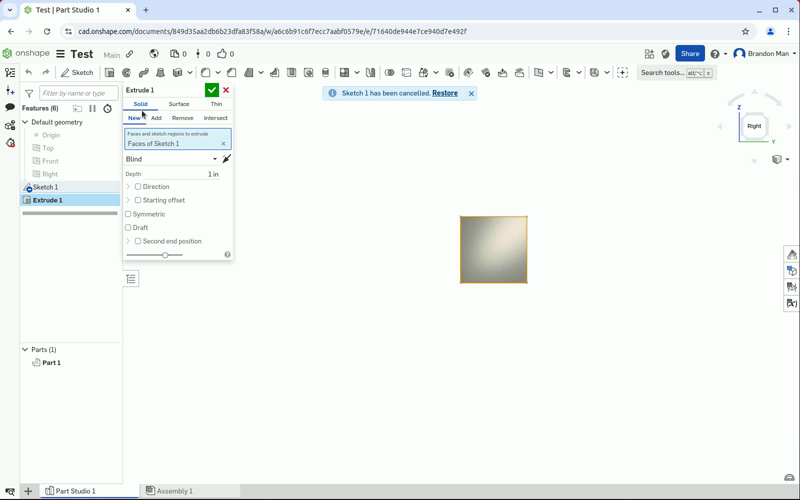
mouse_move(137, 120)
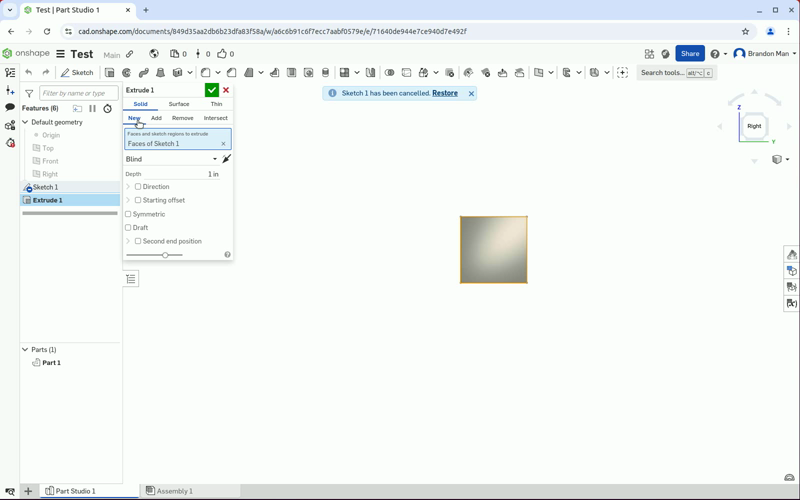
click(137, 120)
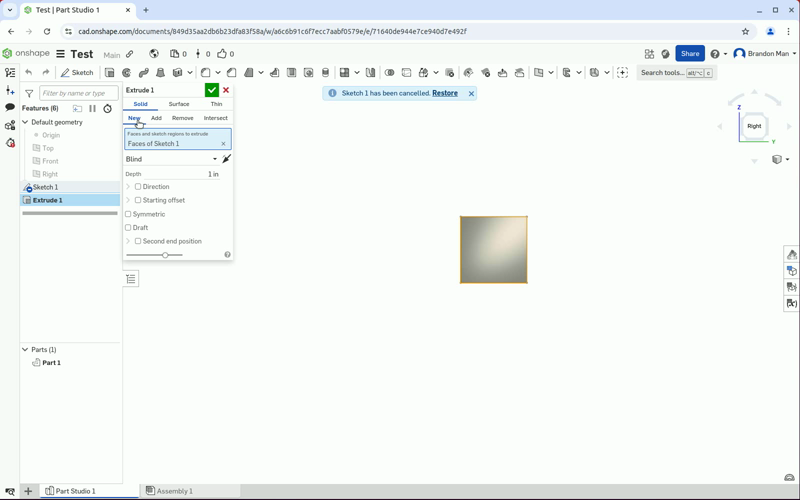
key(tab, 4)
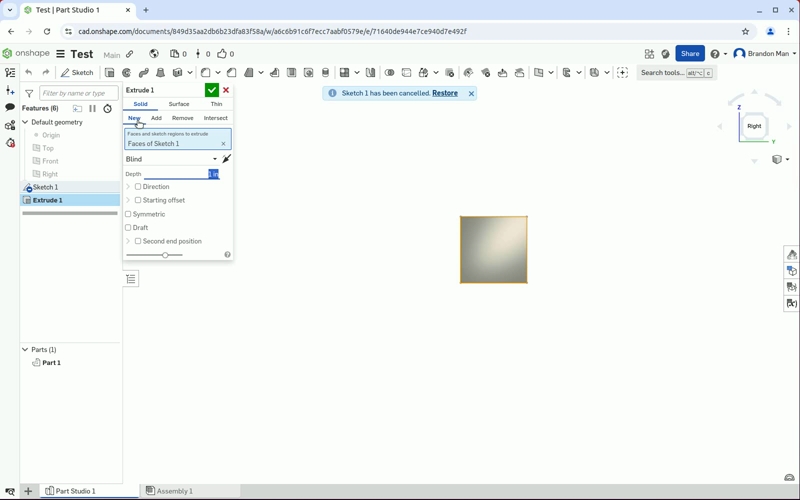
text(23.108)
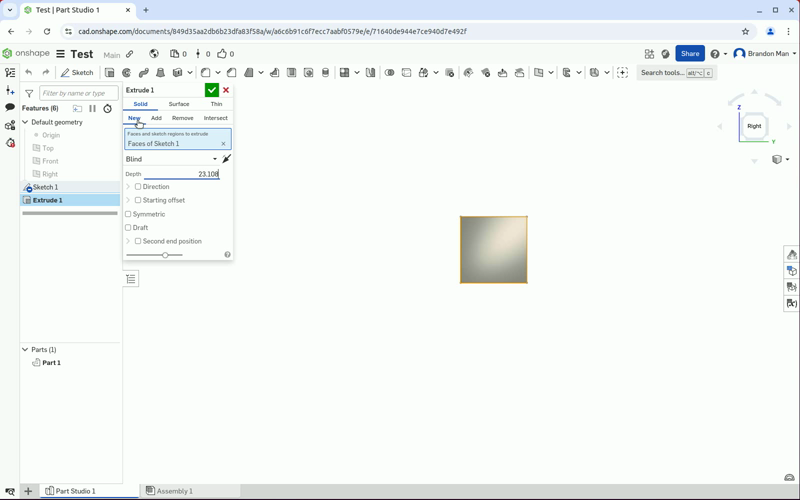
key(enter)
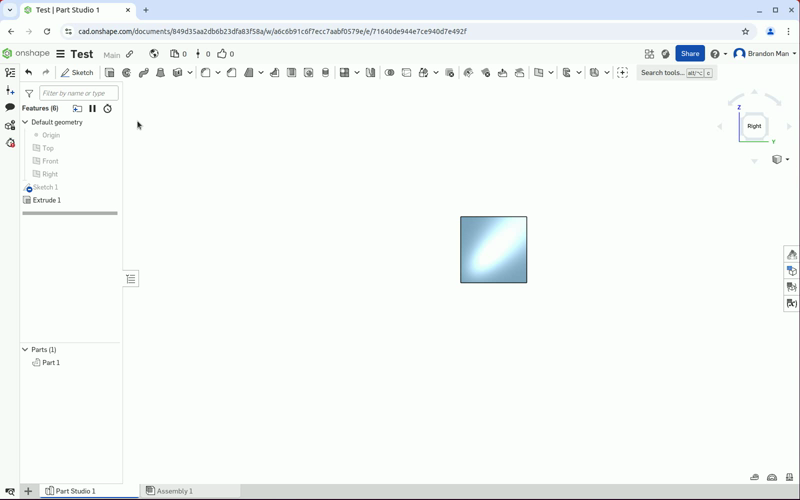
key(shift+h)
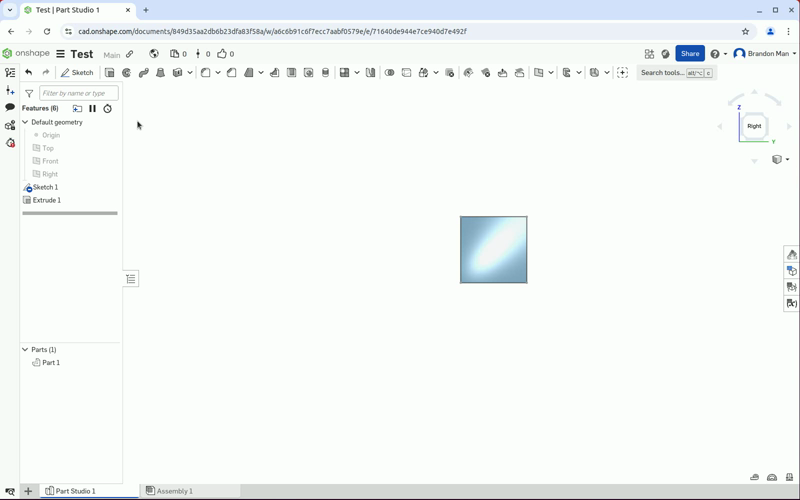
key(shift+h)
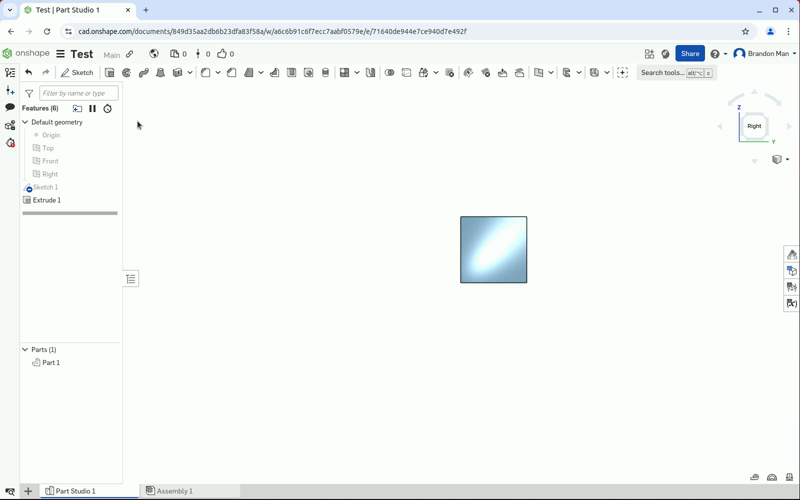
mouse_move(73, 189)
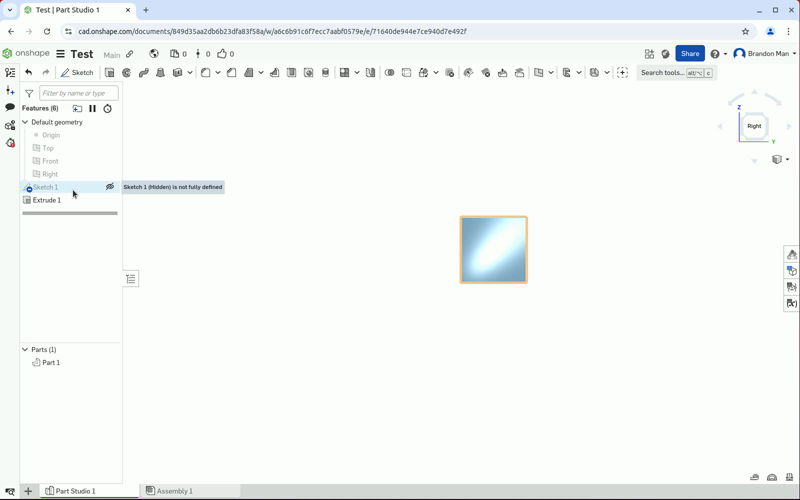
click(73, 189)
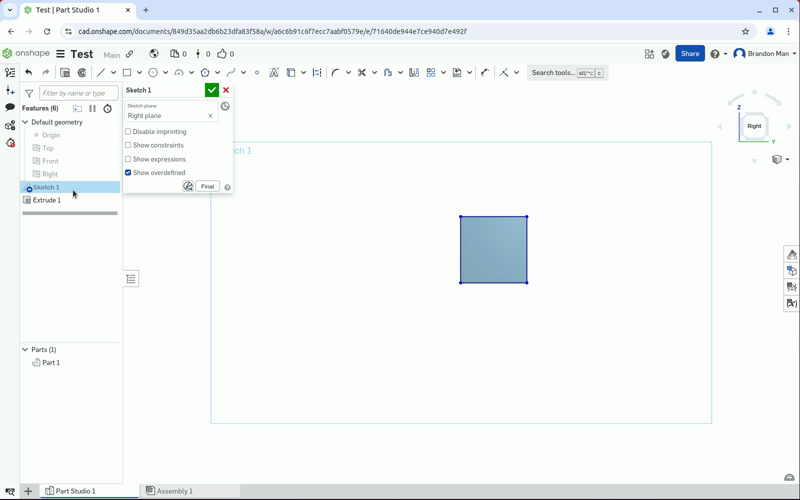
mouse_move(229, 92)
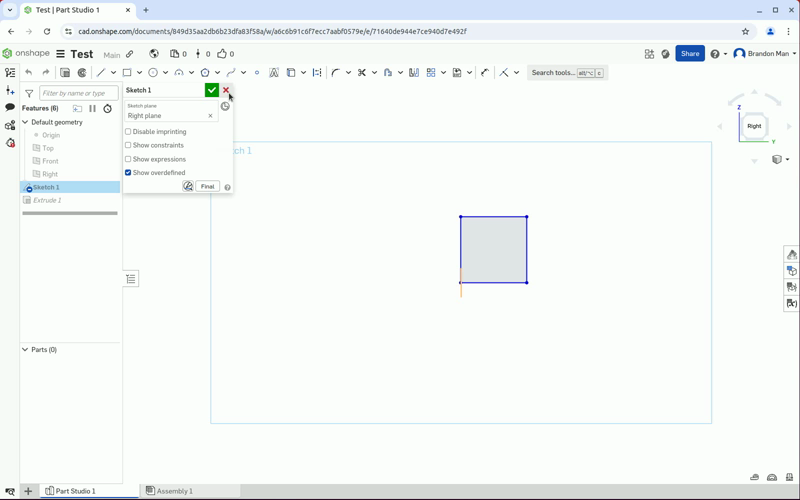
click(229, 92)
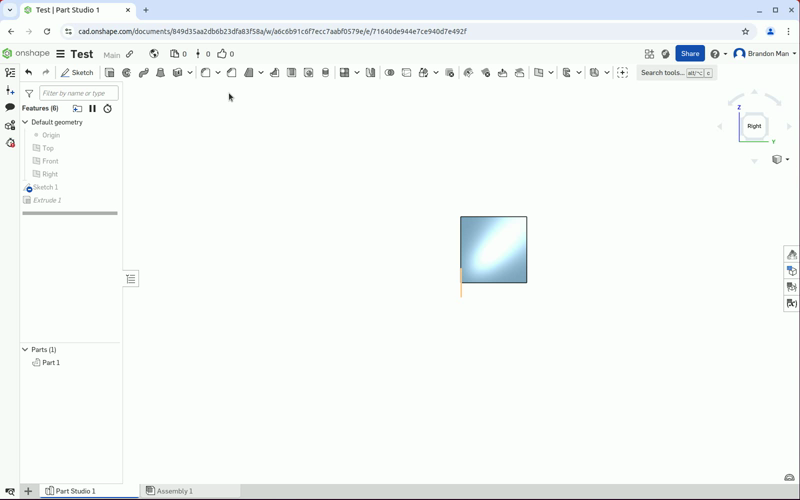
mouse_move(73, 352)
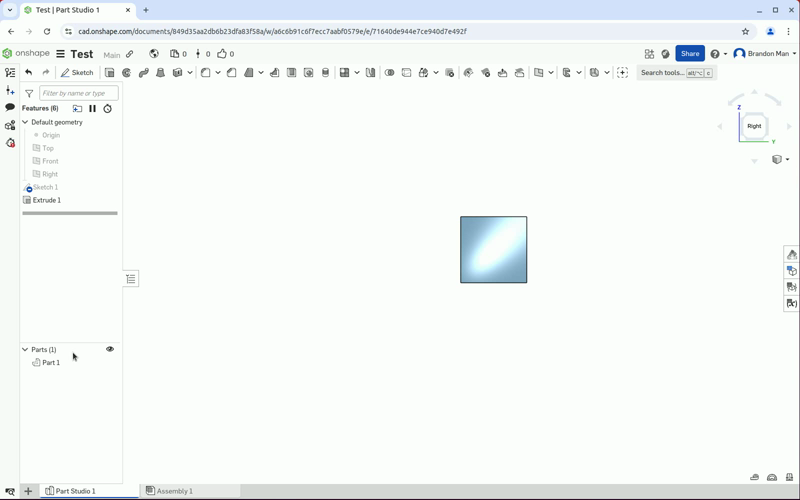
key(y)
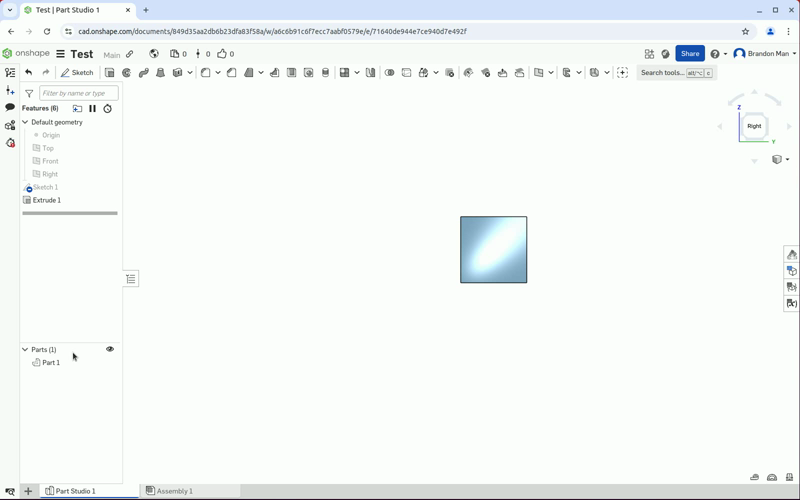
key(shift+p)
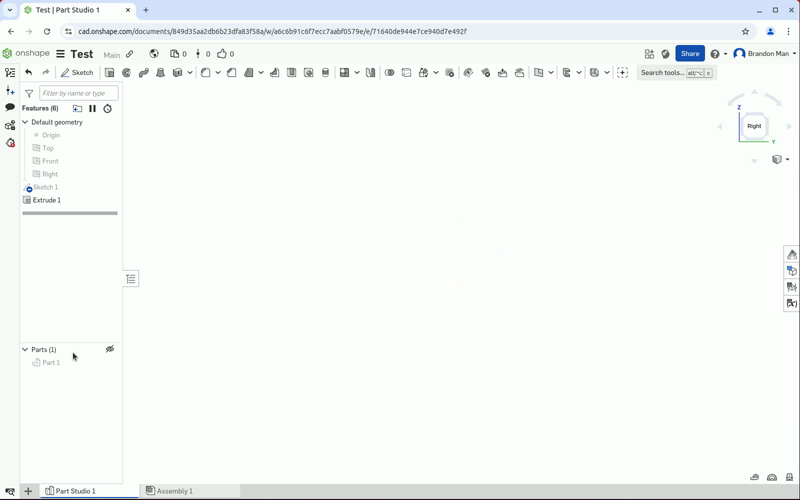
key(space)
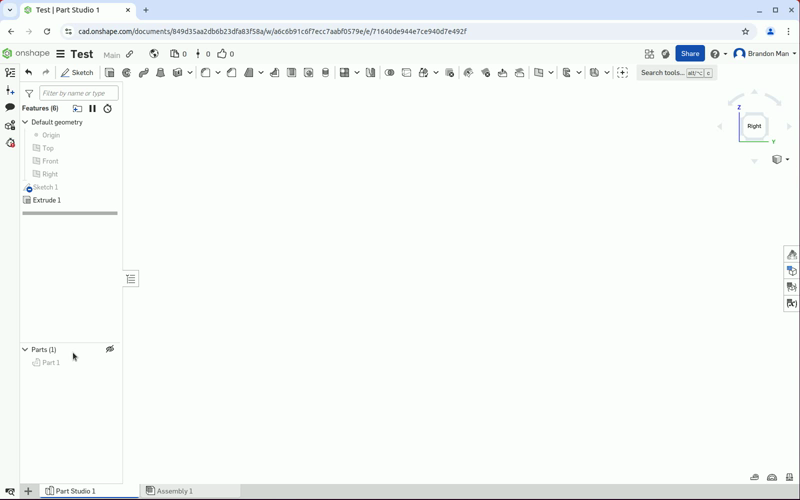
key_down(shift)
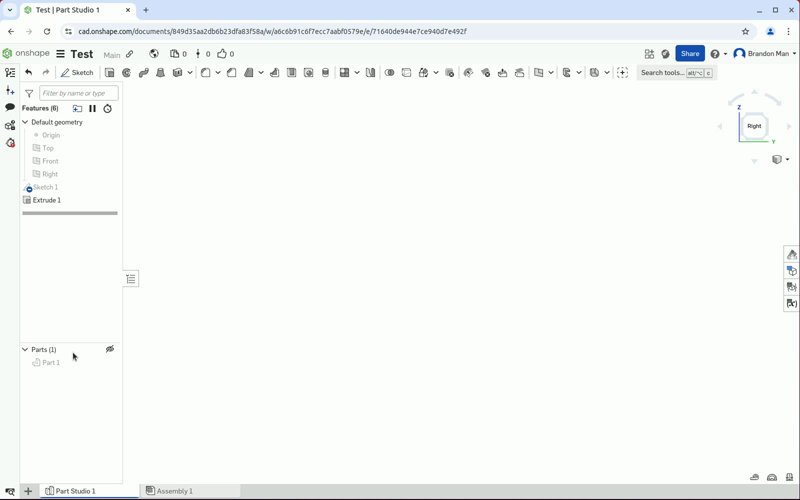
key(right)
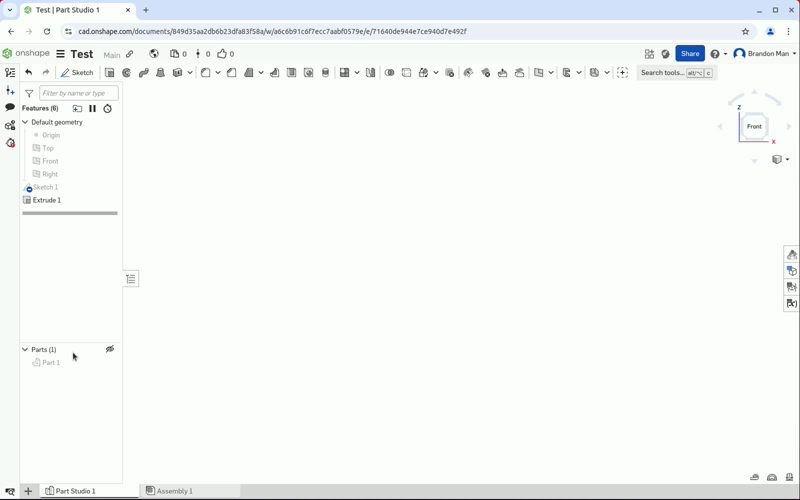
key_up(shift)
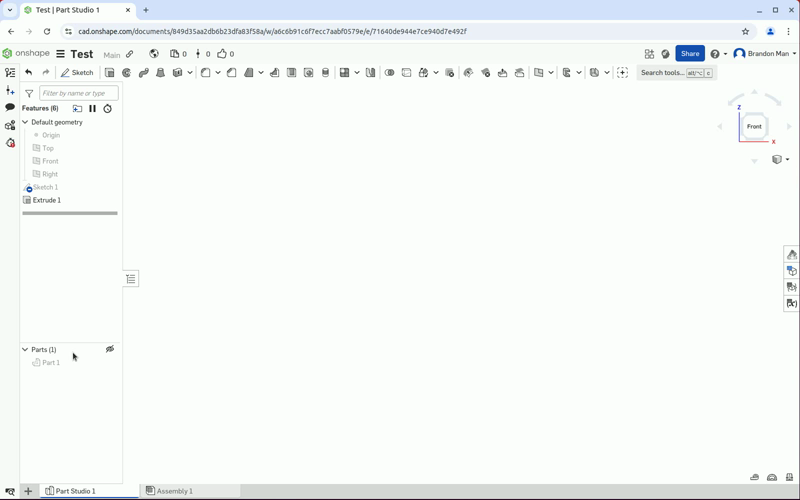
key(space)
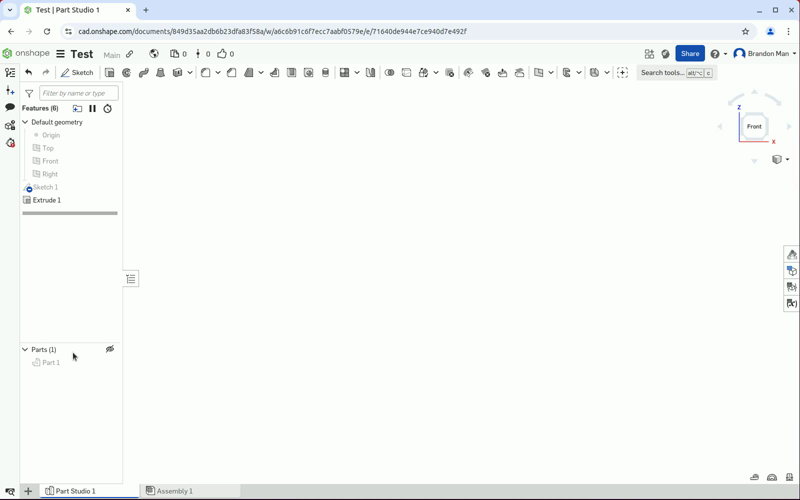
key_down(shift)
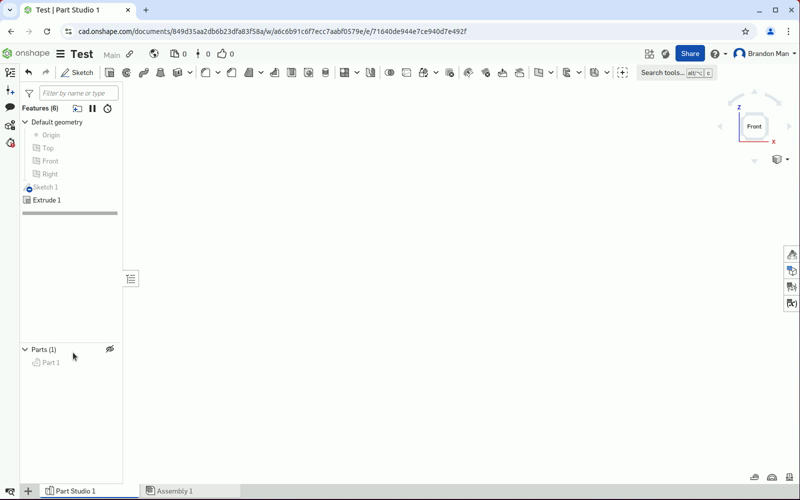
key(down)
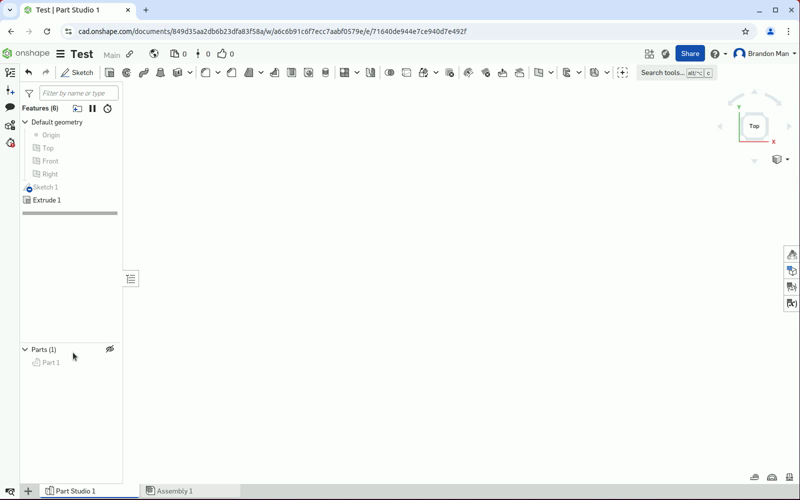
key_up(shift)
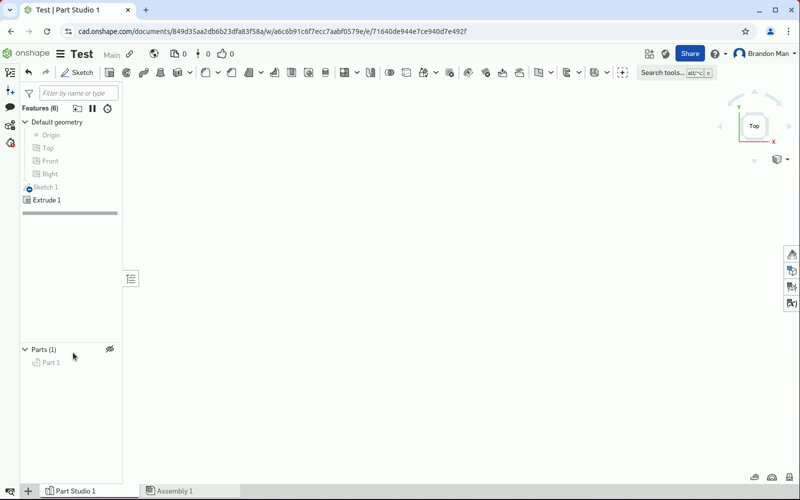
mouse_move(73, 352)
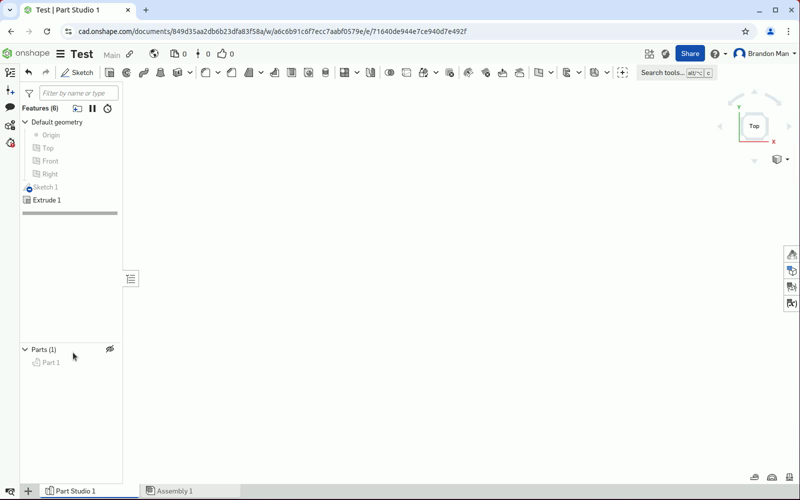
key(shift+y)
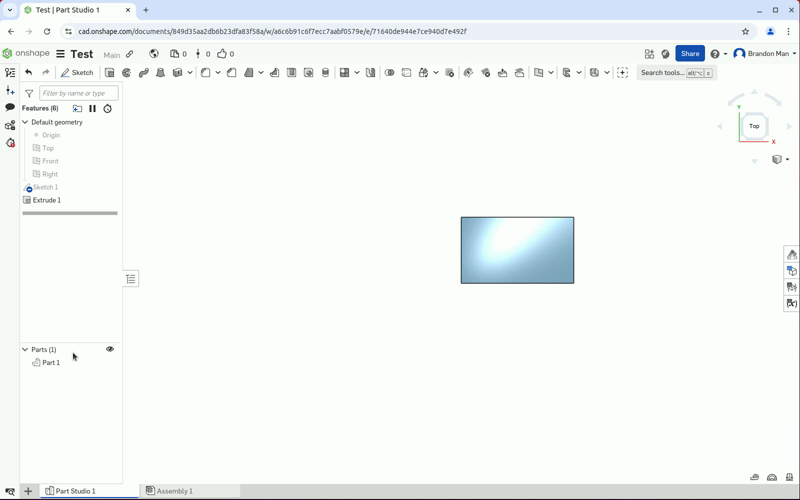
mouse_move(541, 75)
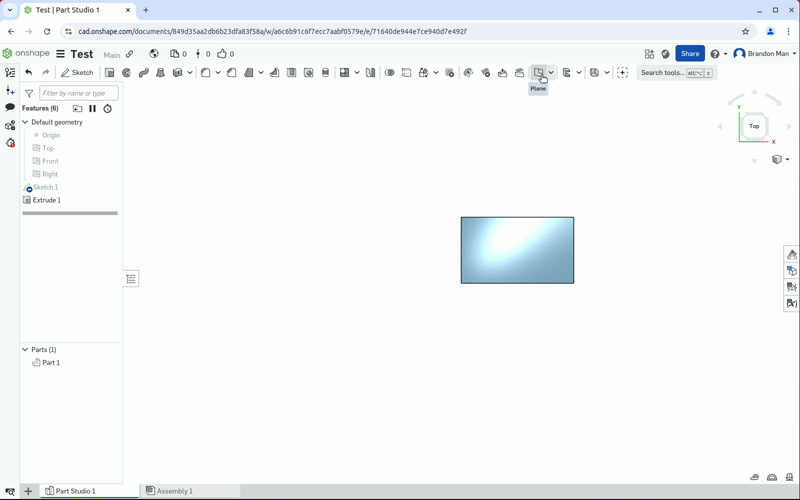
click(541, 75)
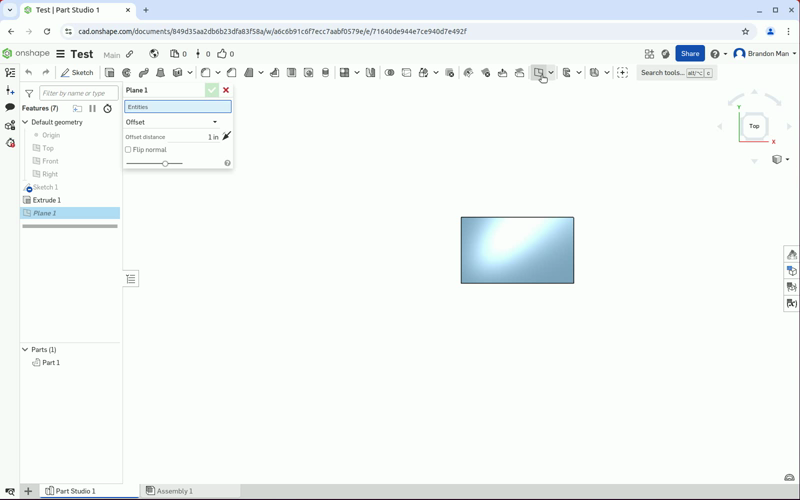
mouse_move(73, 150)
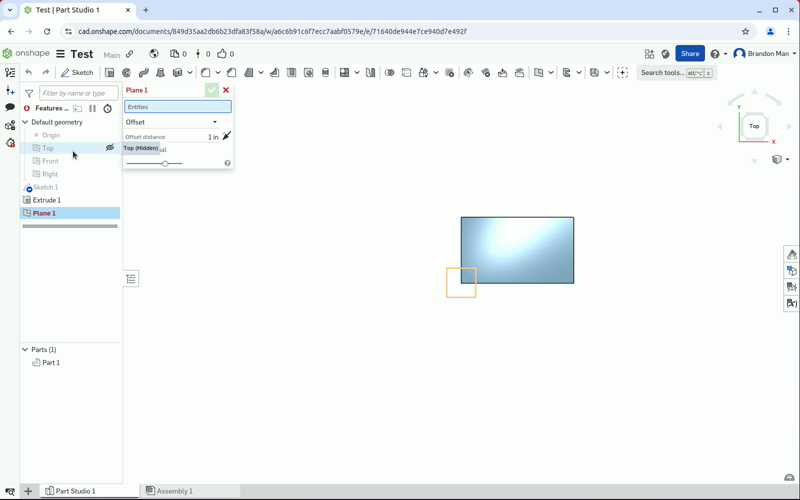
click(73, 150)
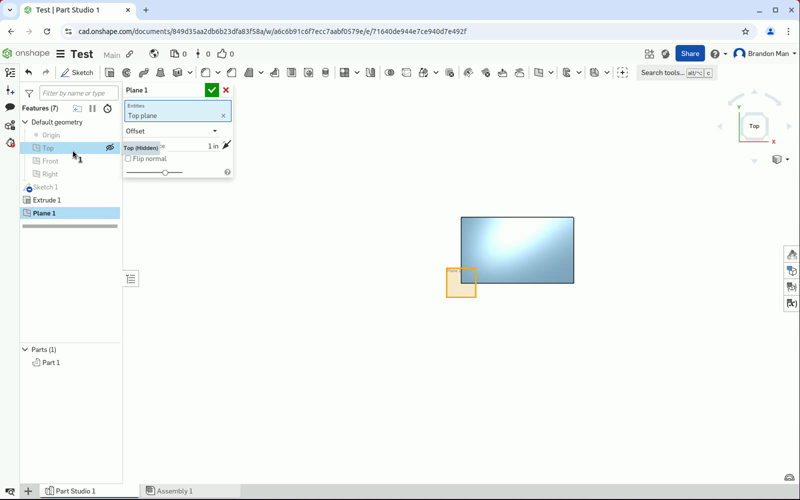
key(tab, 2)
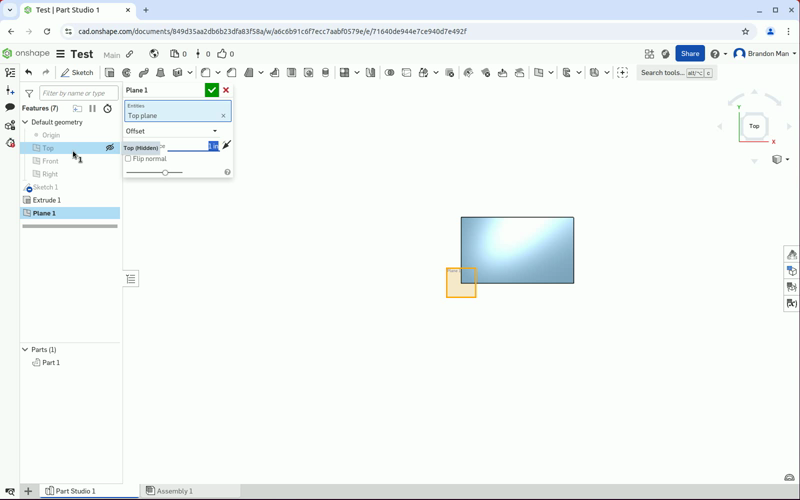
text(13.495)
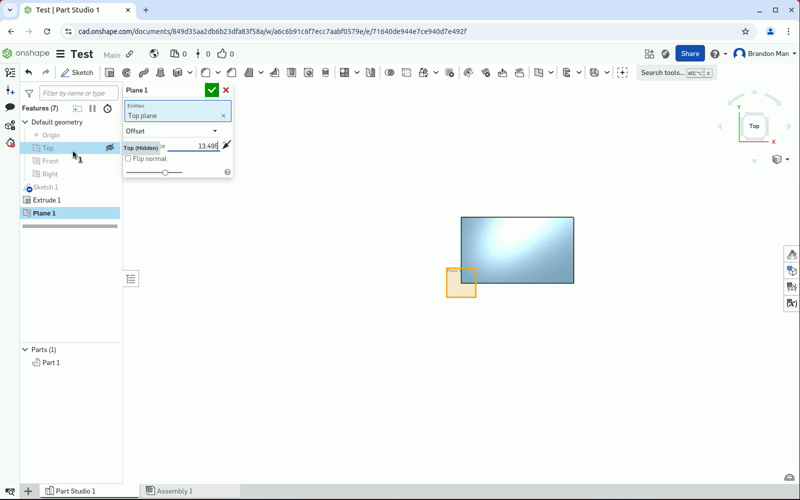
key(enter, 2)
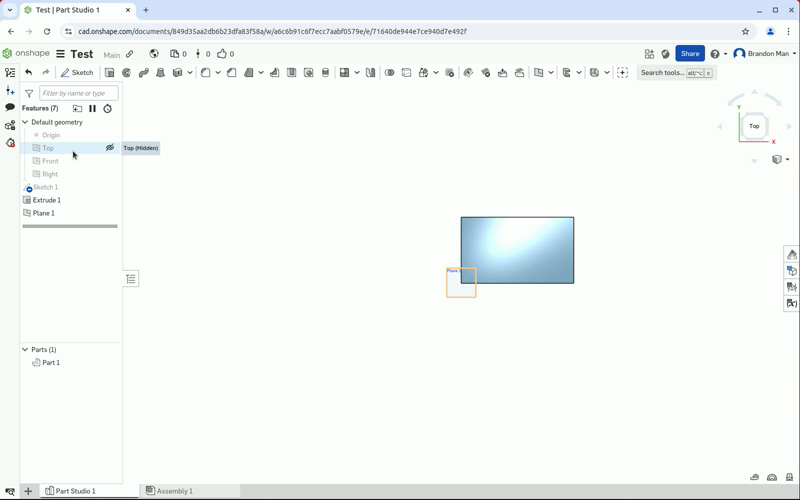
key(shift+s)
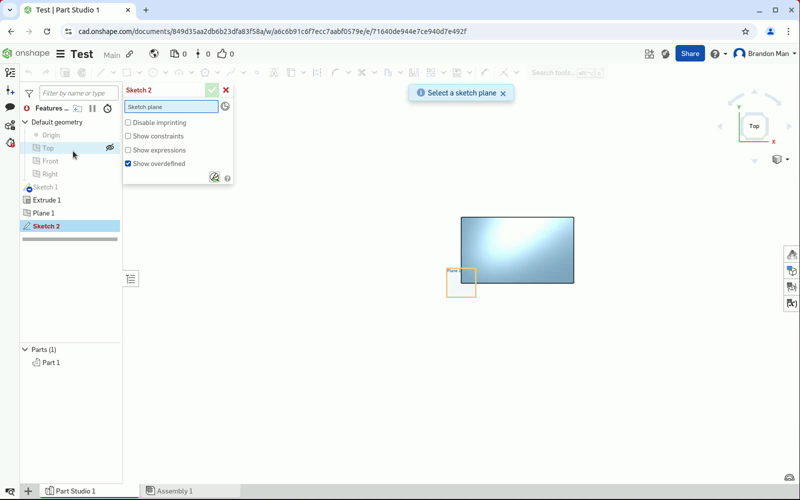
mouse_move(73, 215)
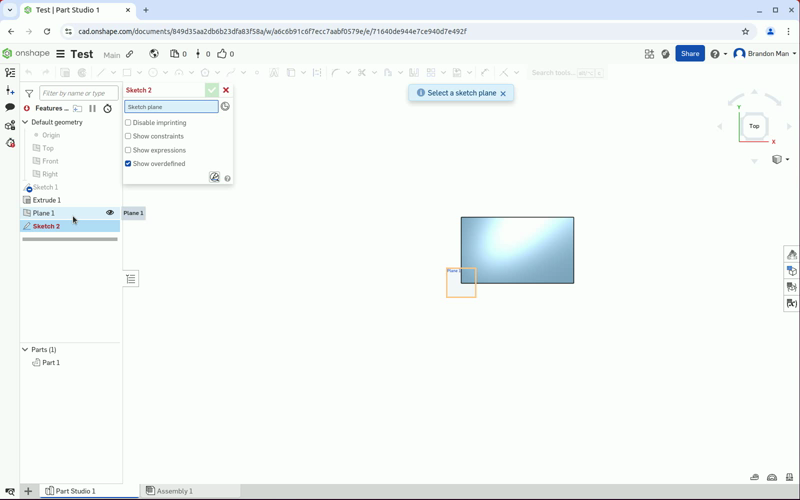
click(73, 215)
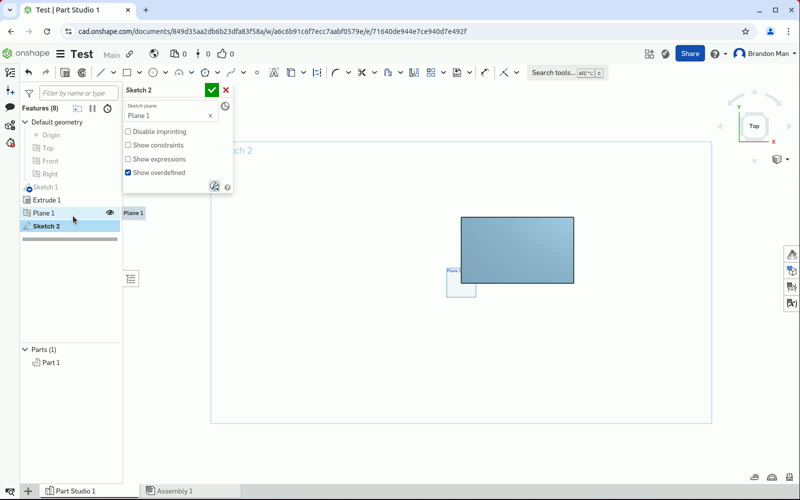
mouse_move(73, 352)
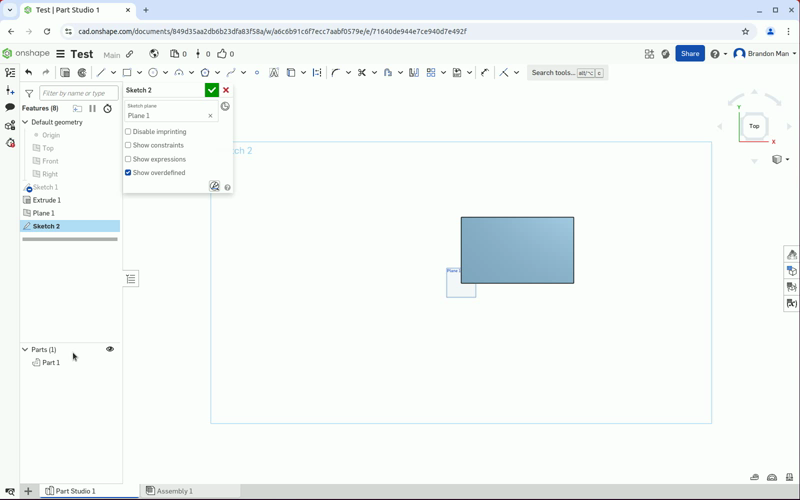
key(y)
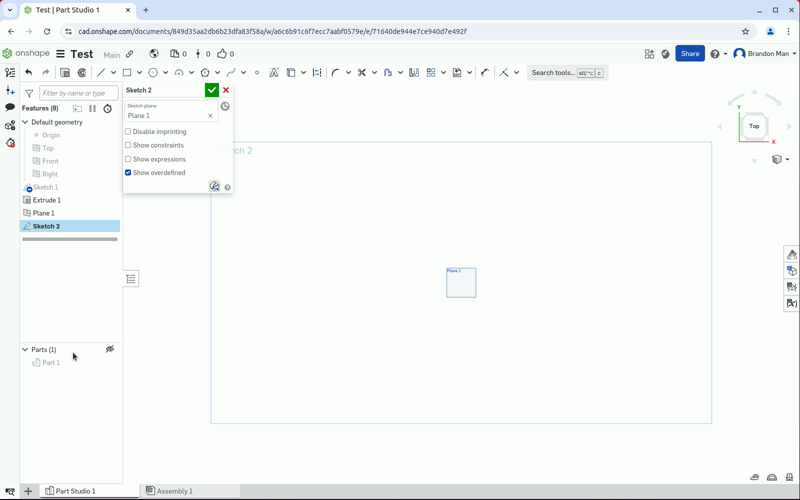
key(c)
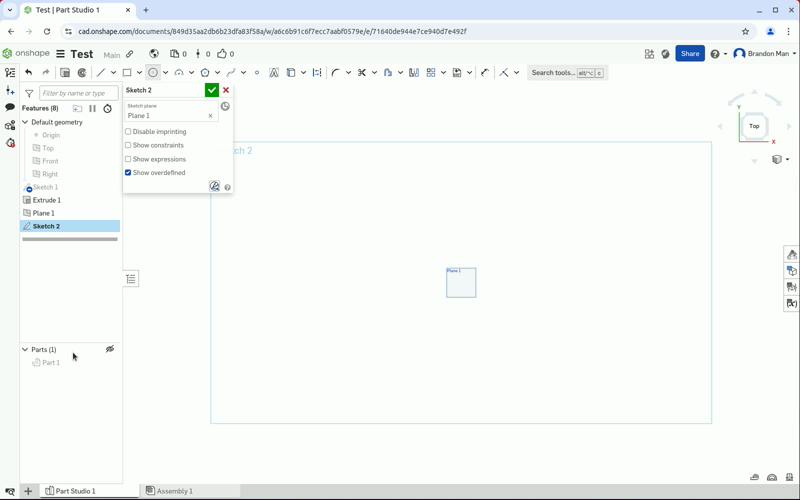
key_down(shift)
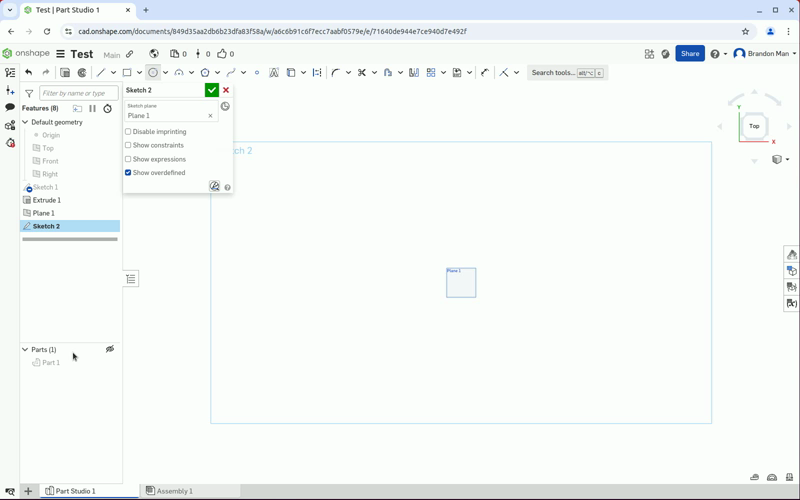
mouse_move(501, 253)
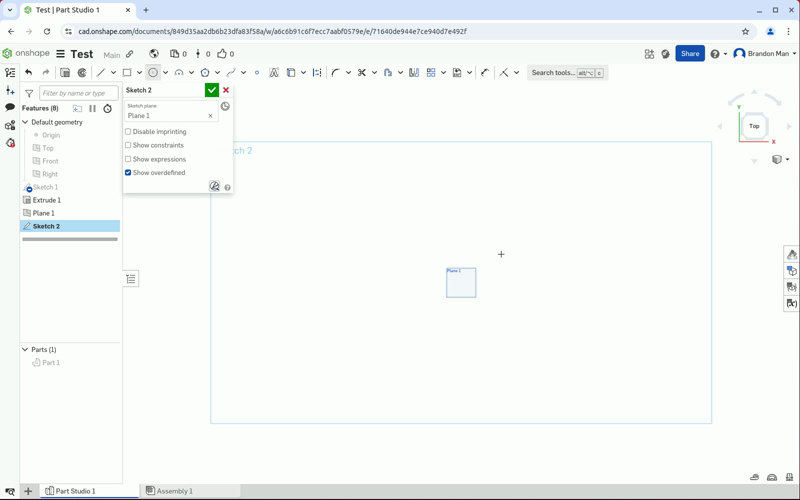
click(501, 253)
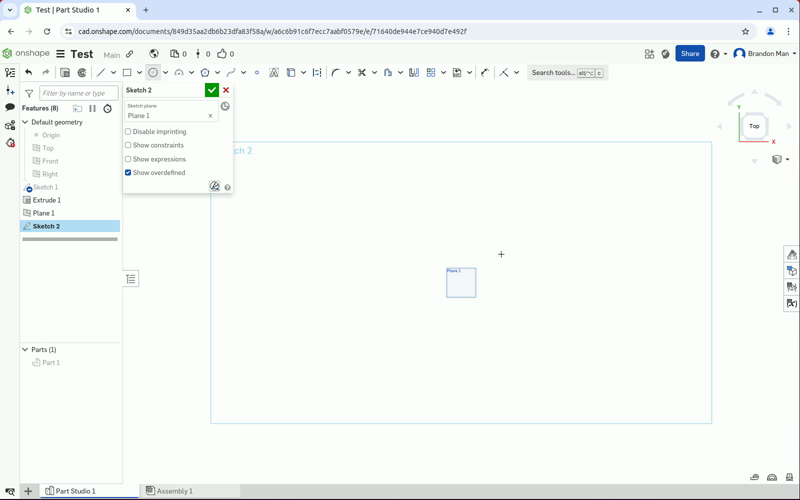
key_up(shift)
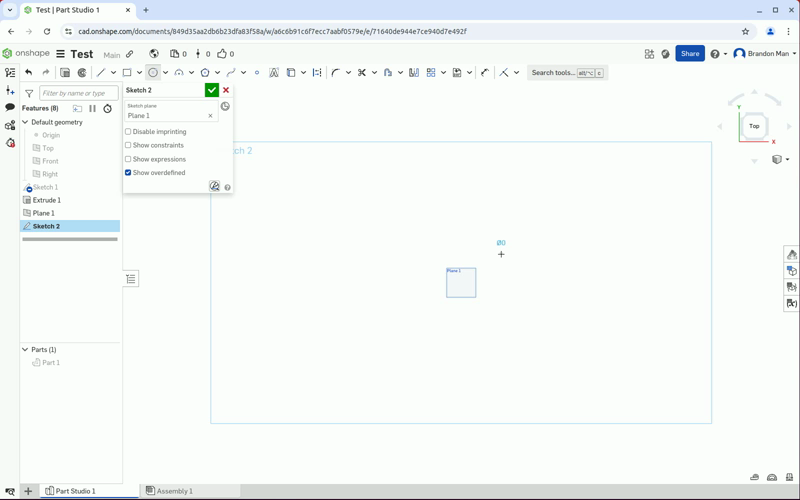
mouse_move(518, 253)
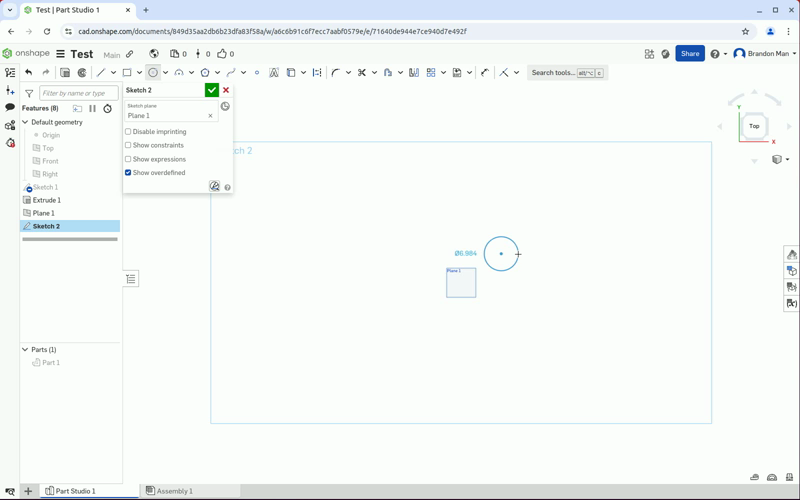
click(518, 253)
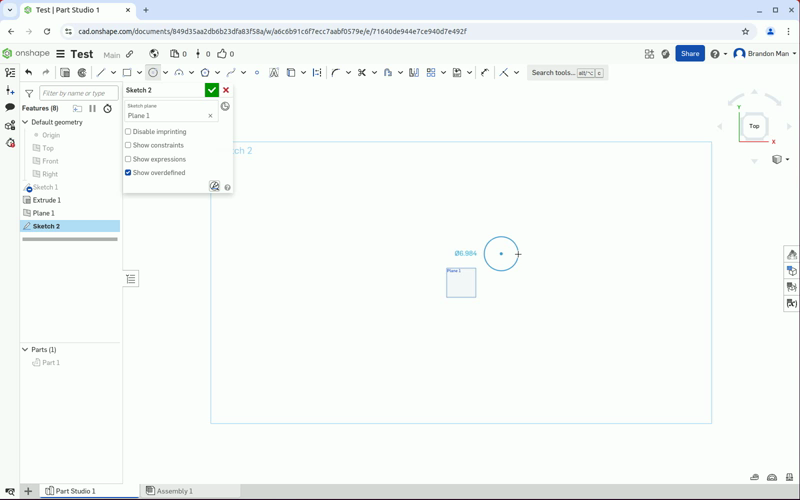
key(esc)
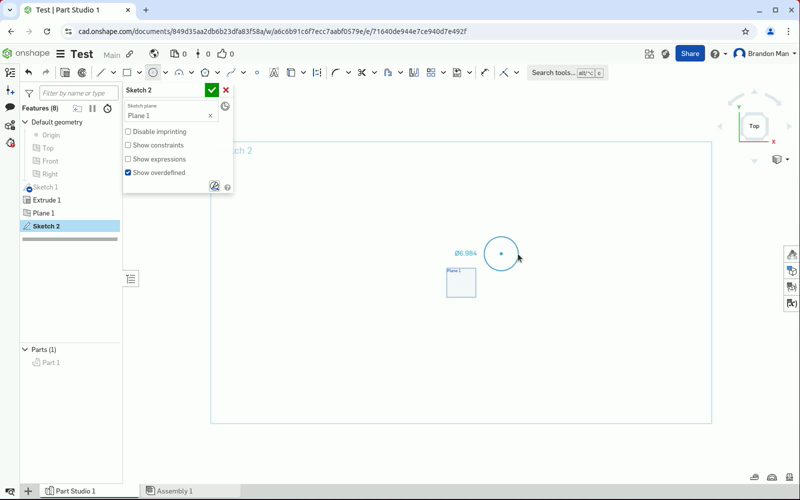
mouse_move(486, 249)
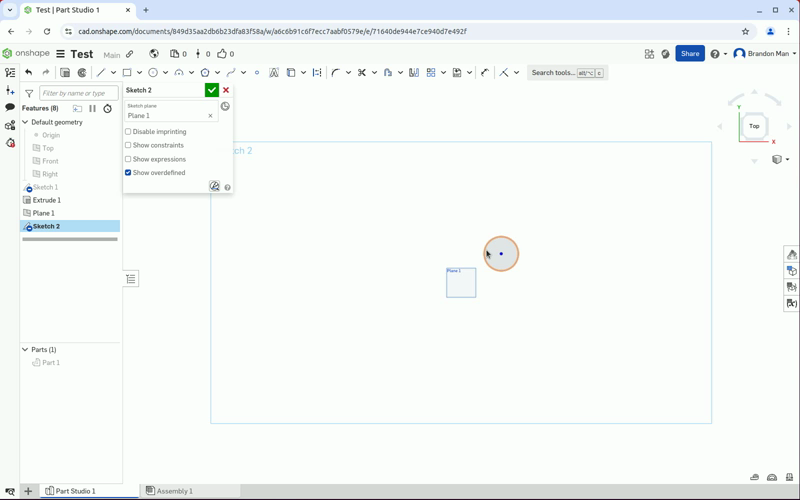
scroll(6)
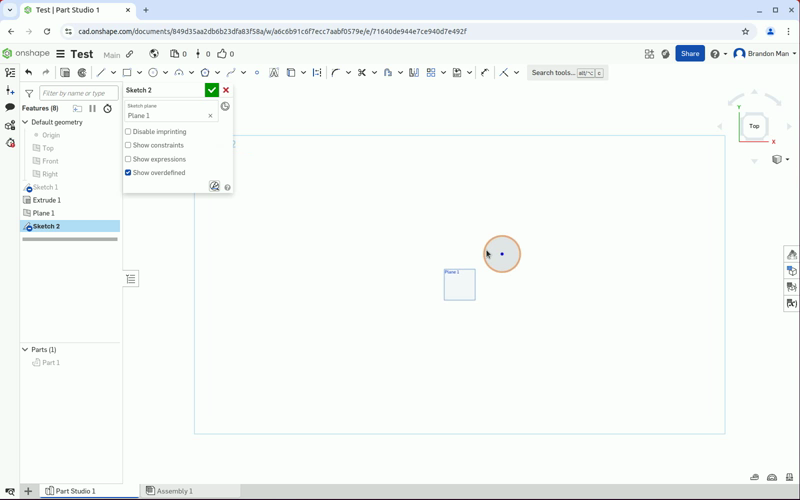
scroll(6)
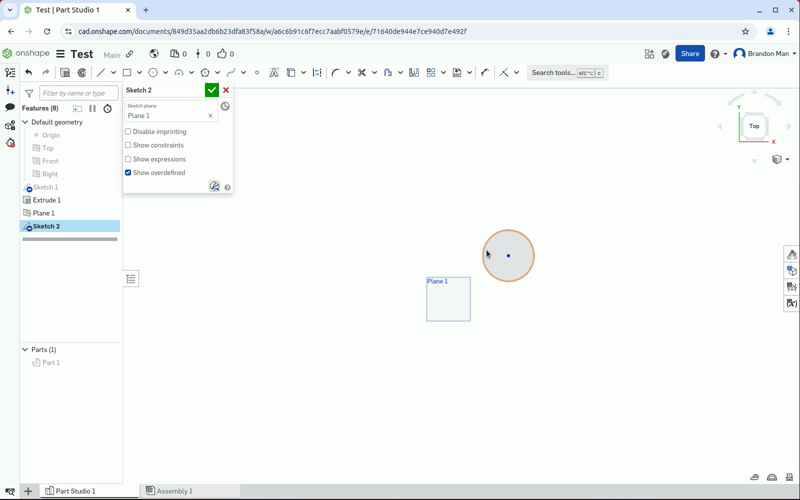
scroll(6)
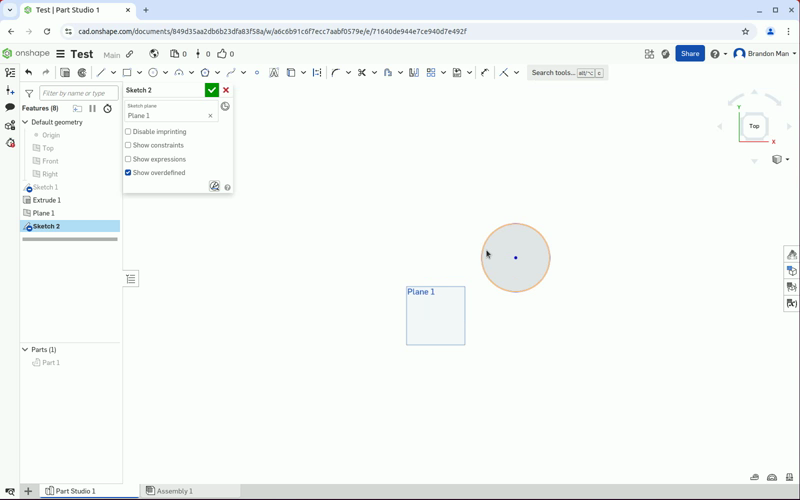
scroll(6)
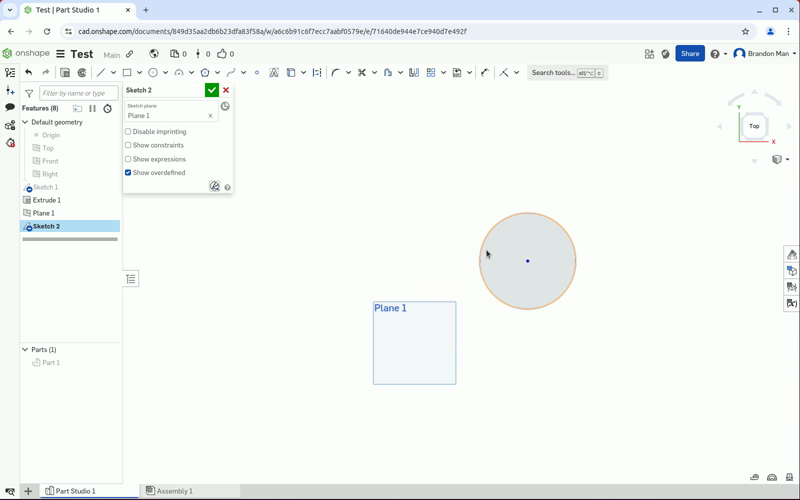
scroll(6)
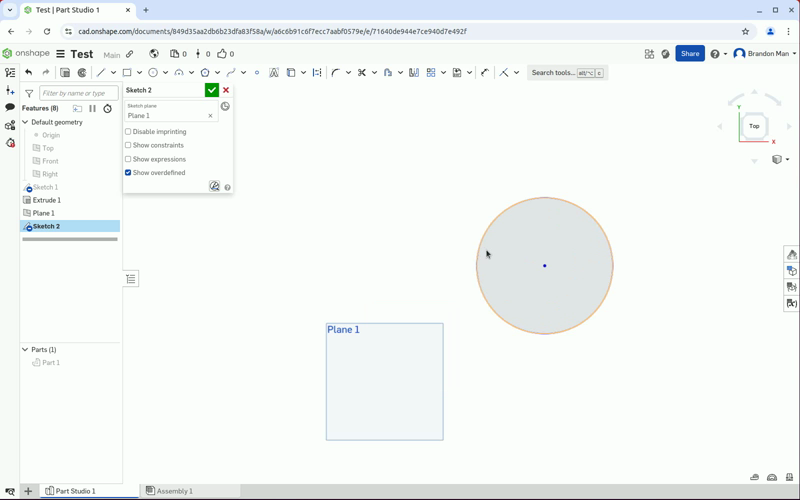
scroll(6)
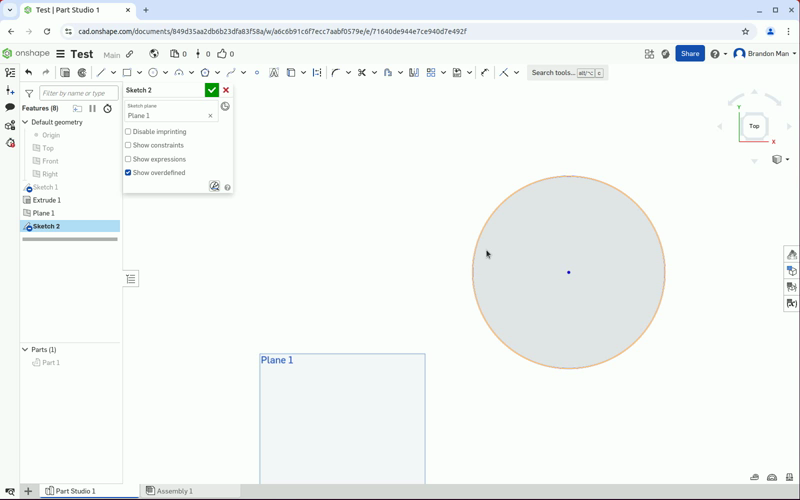
scroll(6)
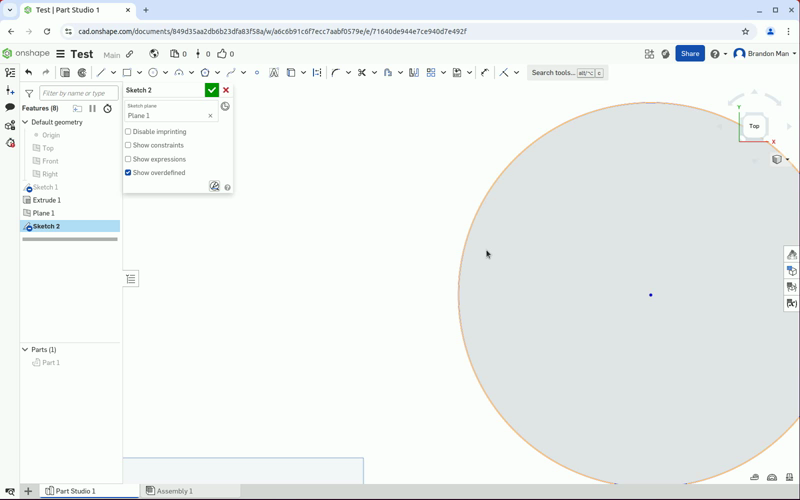
click(486, 249)
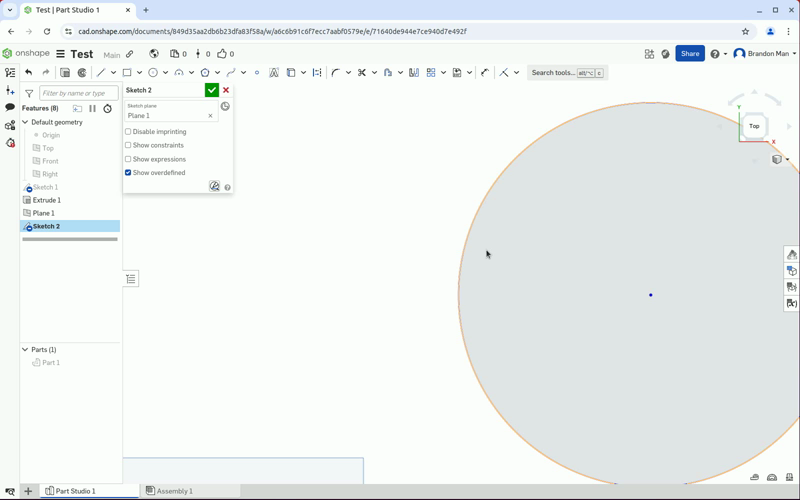
scroll(-6)
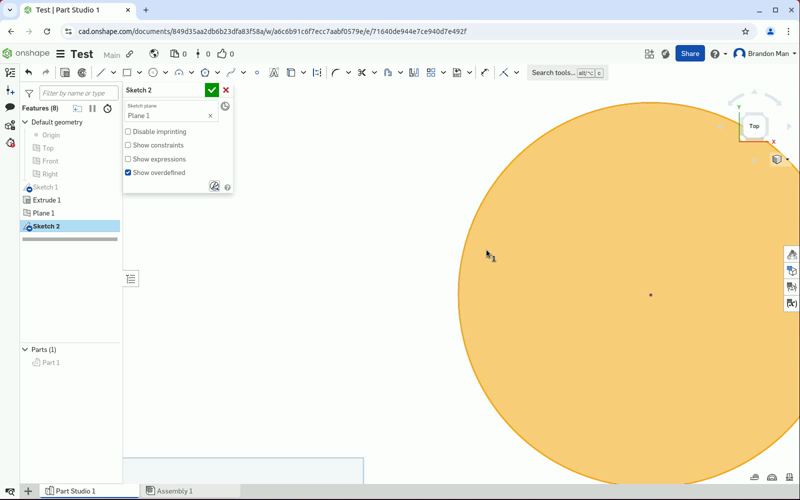
scroll(-6)
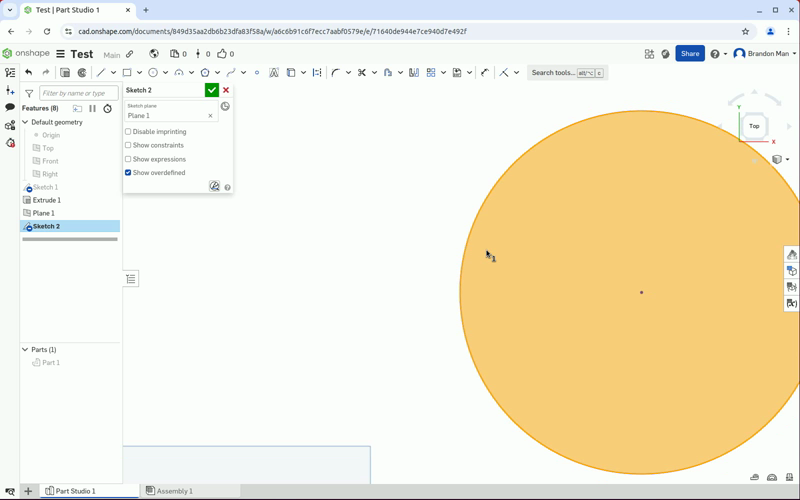
scroll(-6)
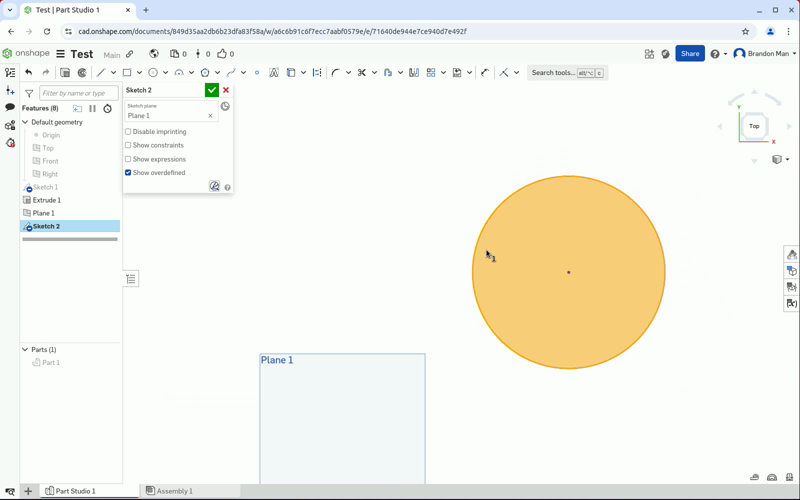
scroll(-6)
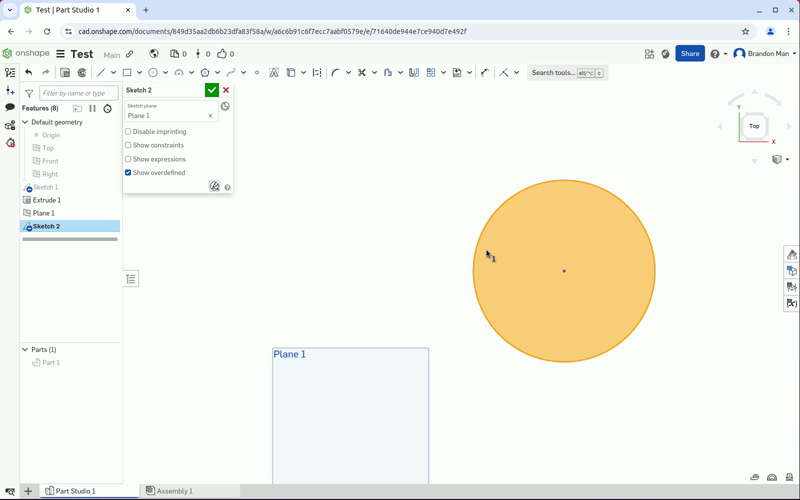
scroll(-6)
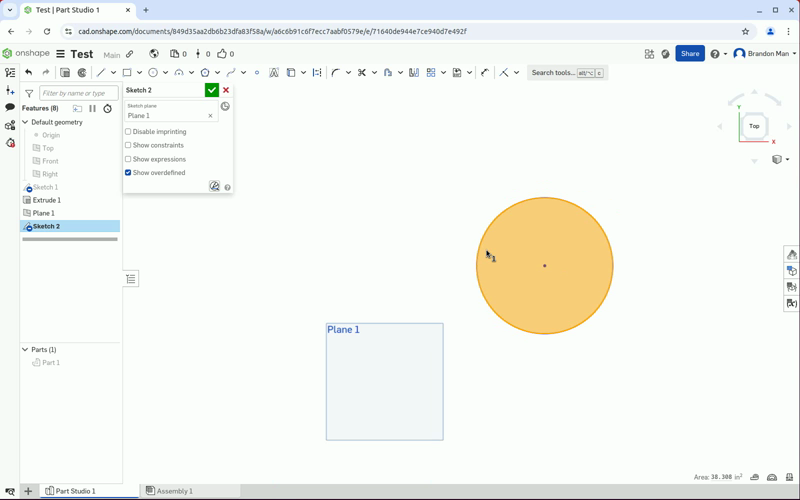
scroll(-6)
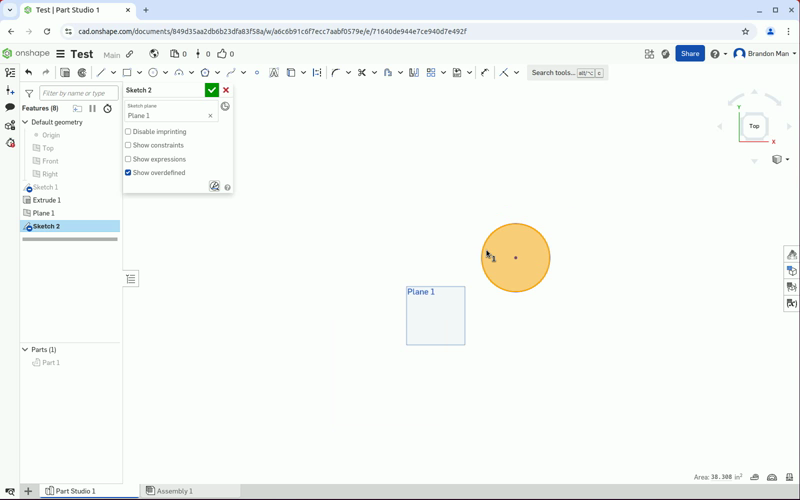
scroll(-6)
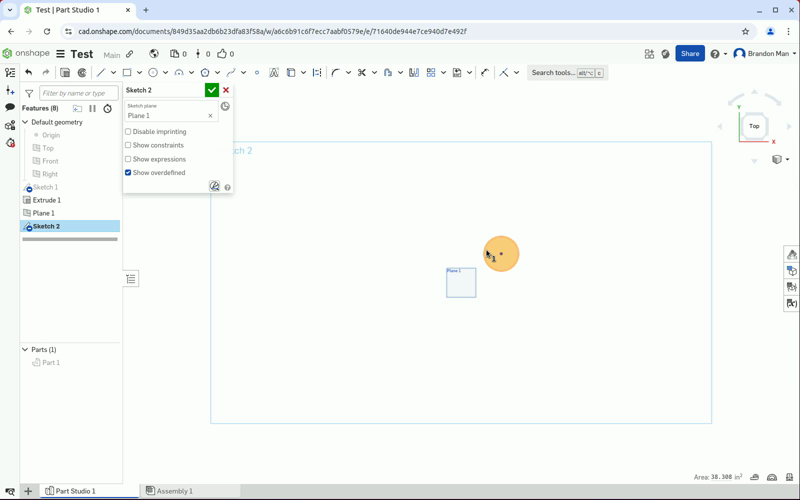
mouse_move(73, 352)
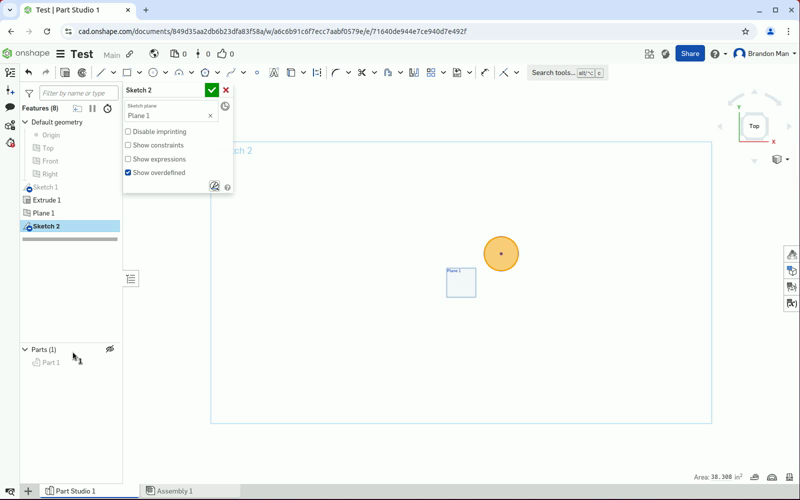
key(shift+y)
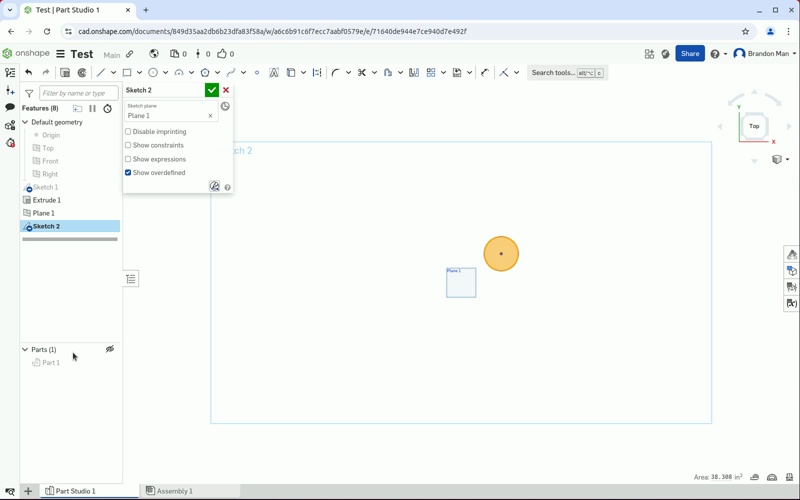
key(shift+e)
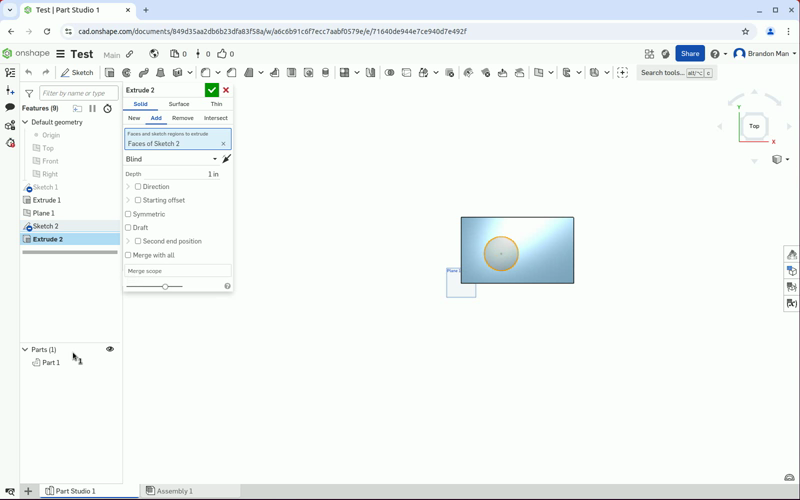
mouse_move(143, 106)
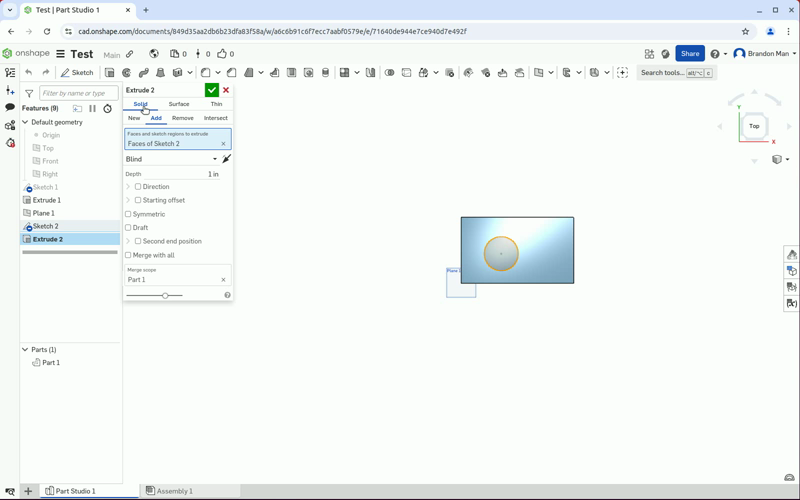
click(143, 106)
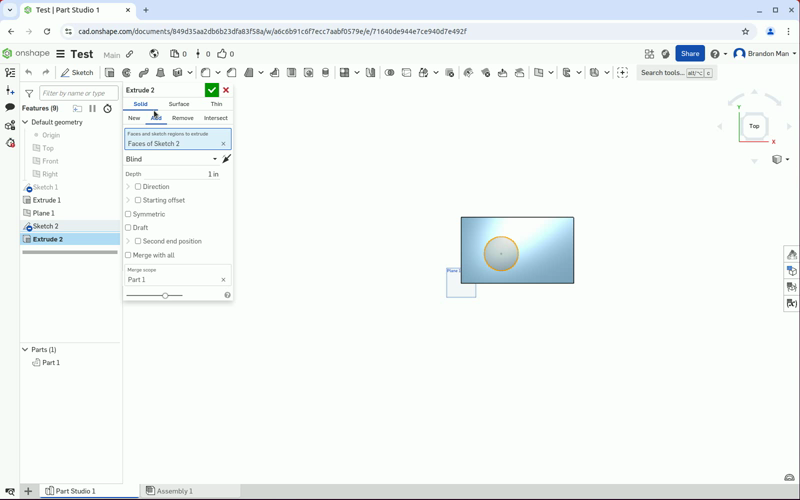
mouse_move(186, 120)
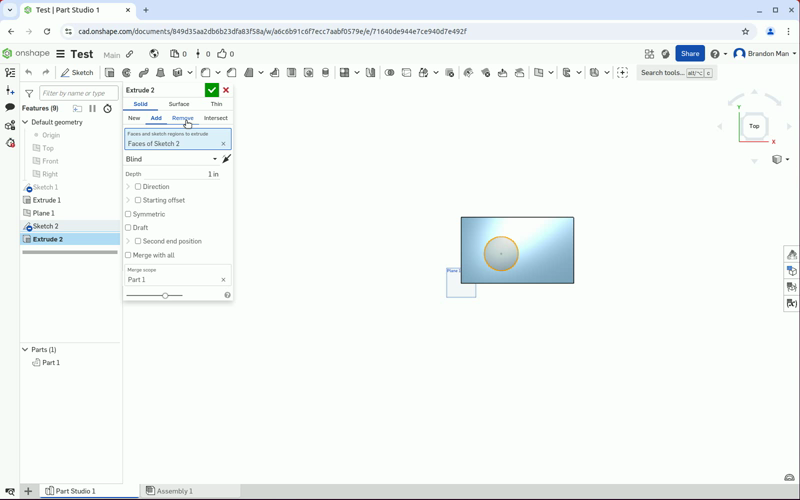
click(186, 120)
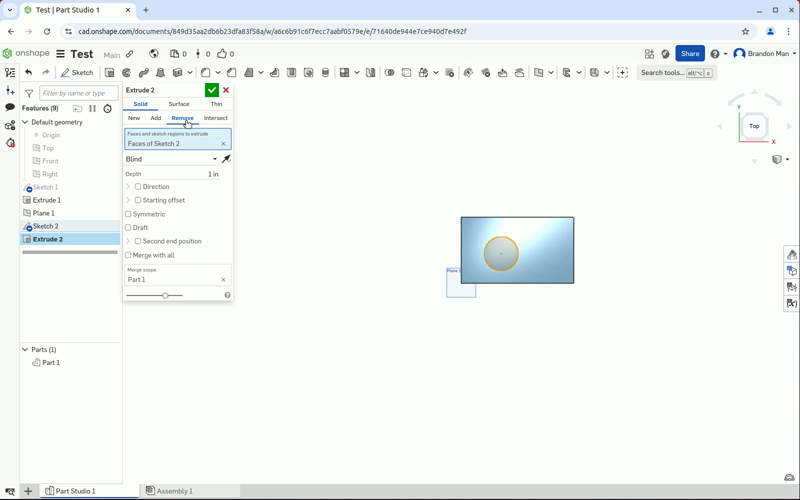
key(tab, 4)
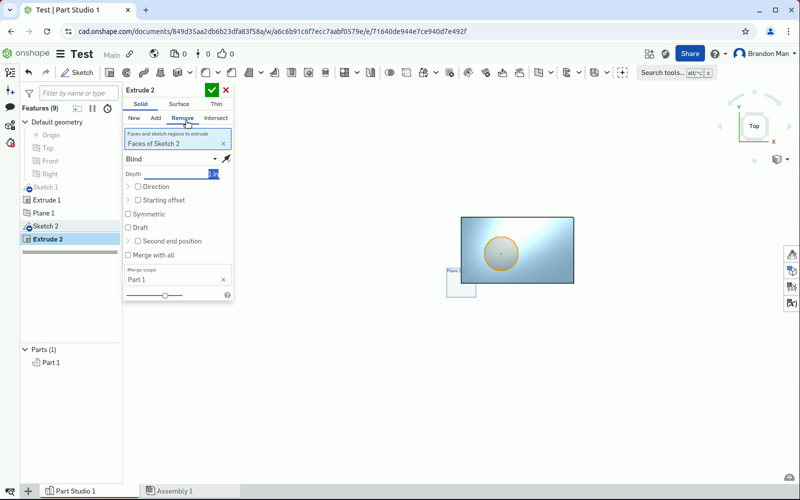
text(14.202)
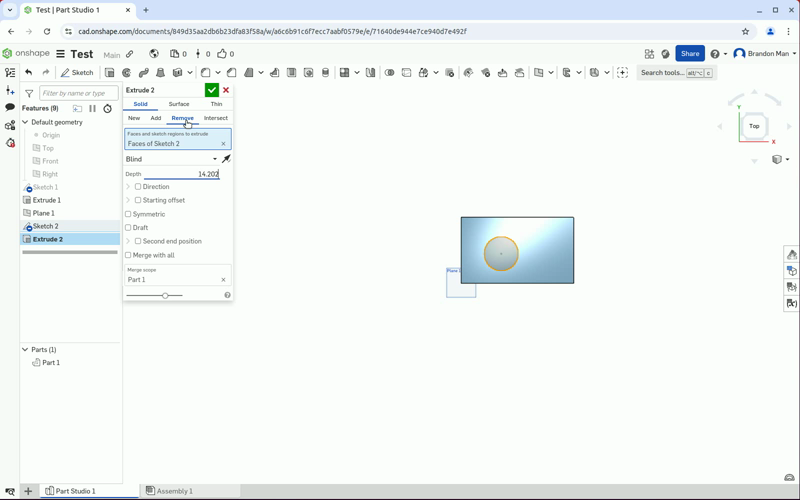
key(tab, 6)
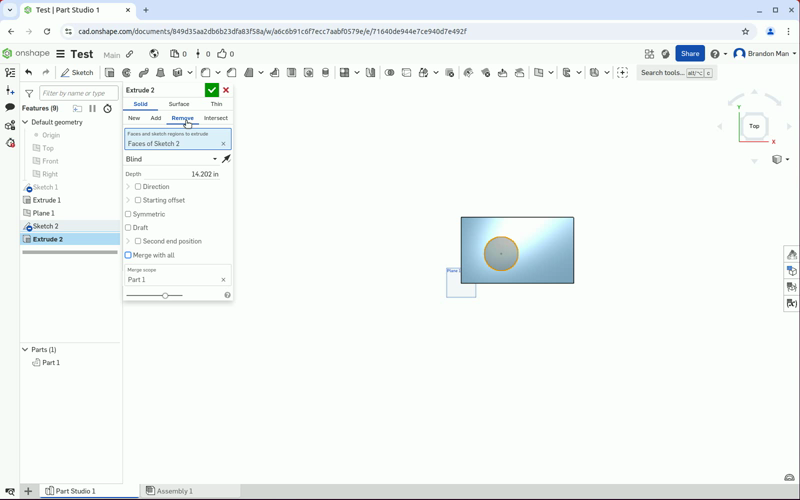
key(space)
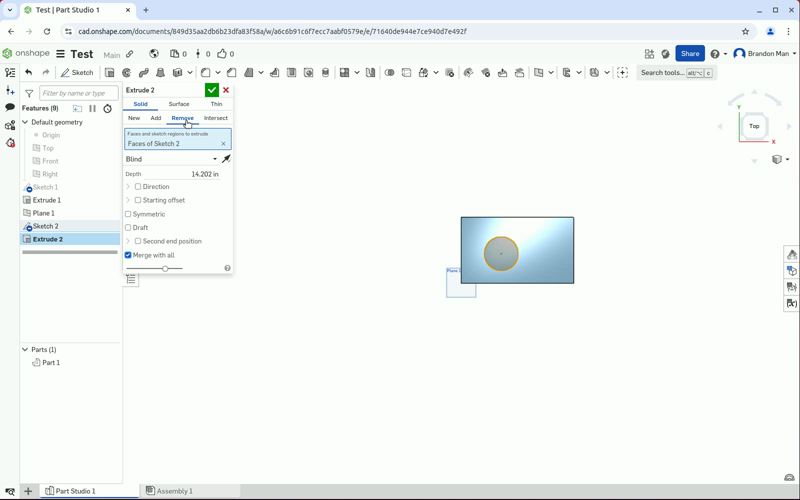
key(enter)
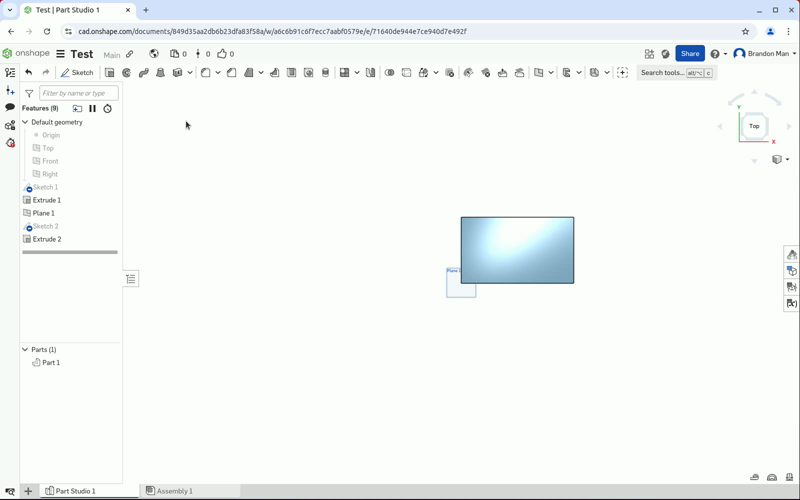
key(shift+h)
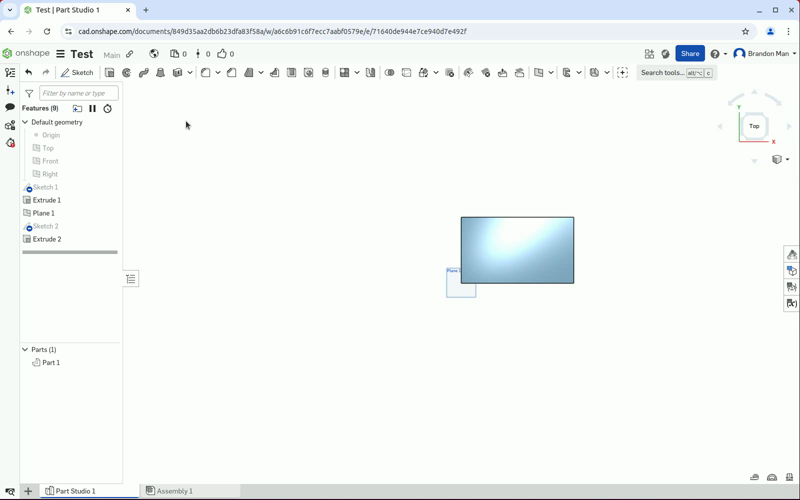
key(shift+h)
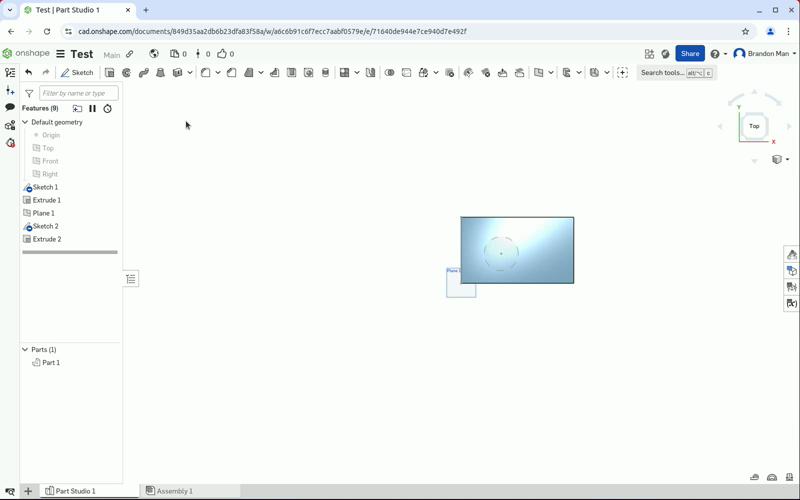
key(shift+7)
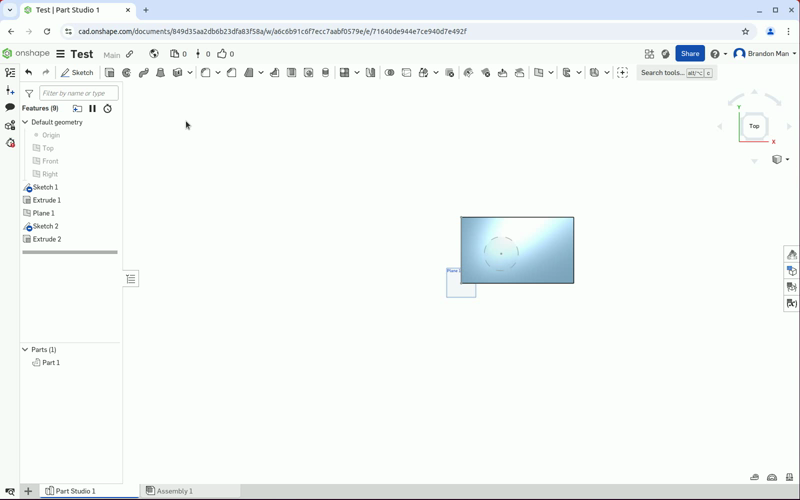
key(up, 3)
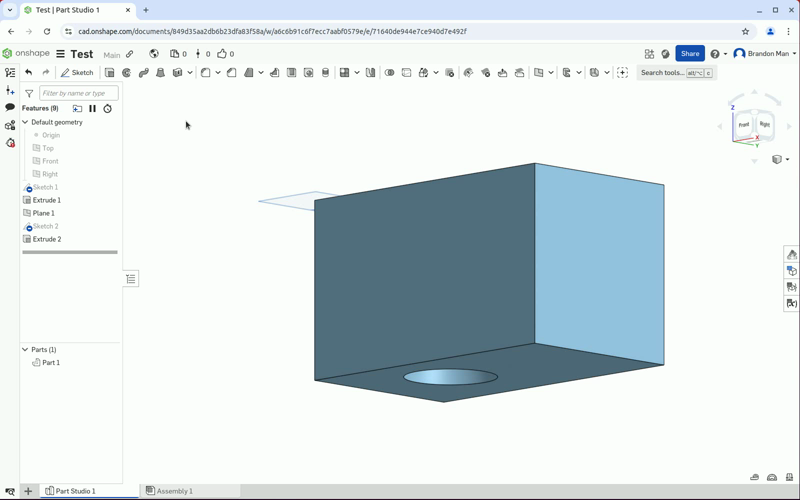
key(left, 3)
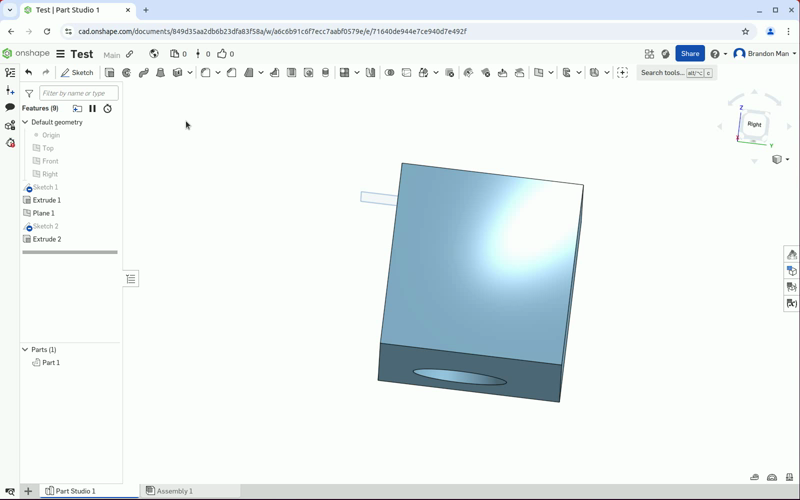
key(right, 3)
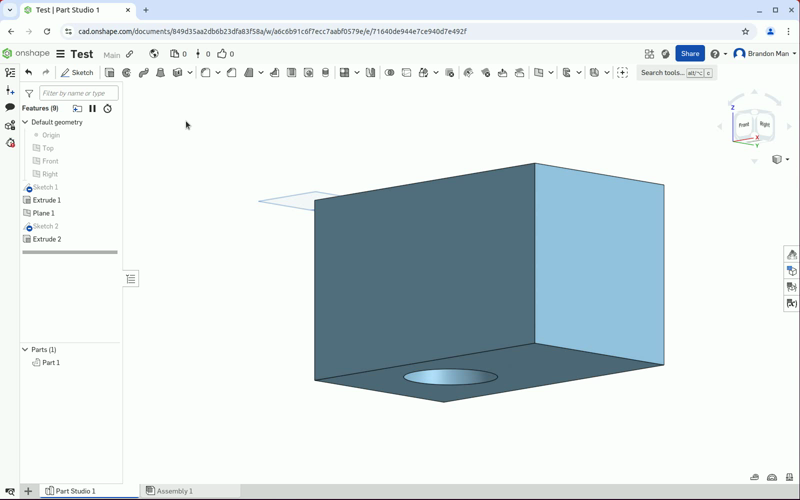
key(down, 3)
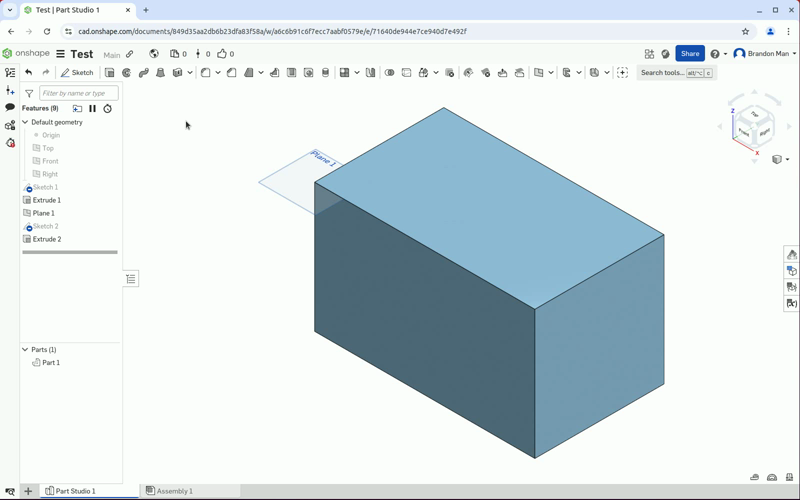
mouse_move(73, 189)
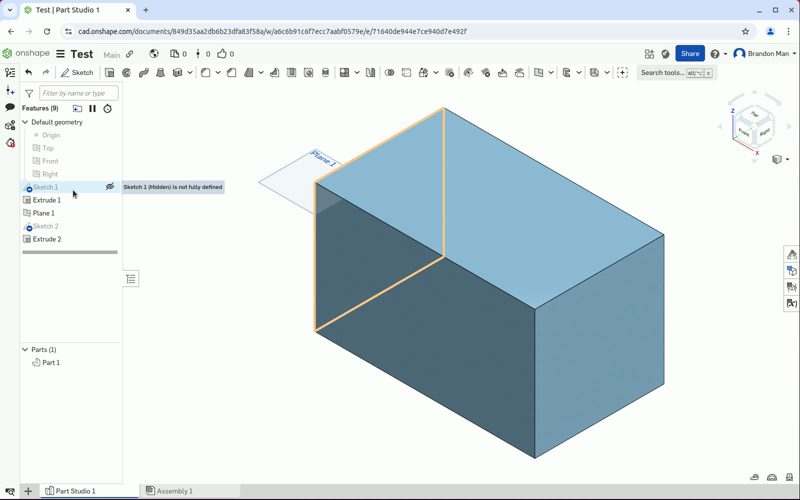
click(73, 189)